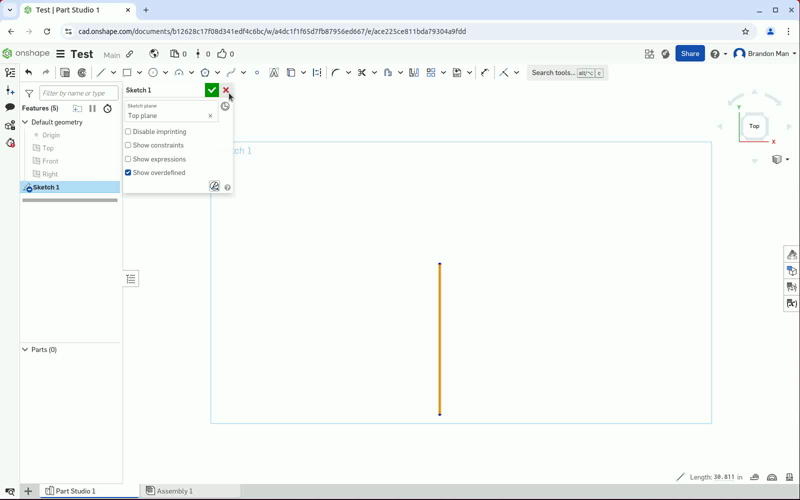
key(shift+h)
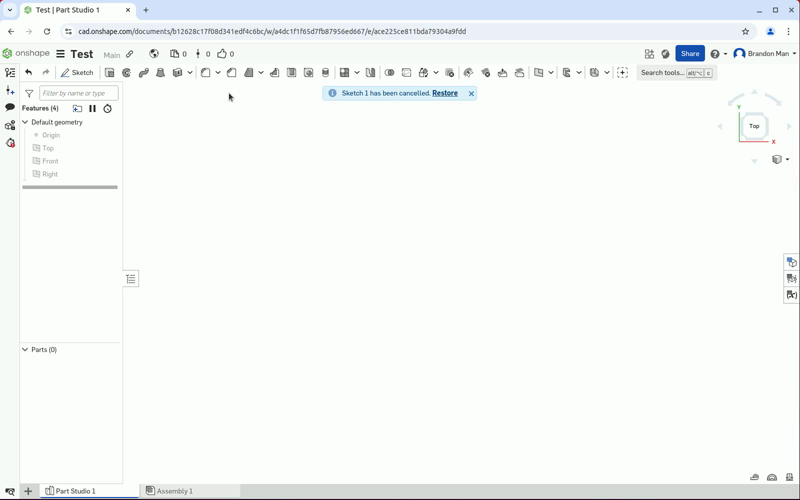
mouse_move(73, 352)
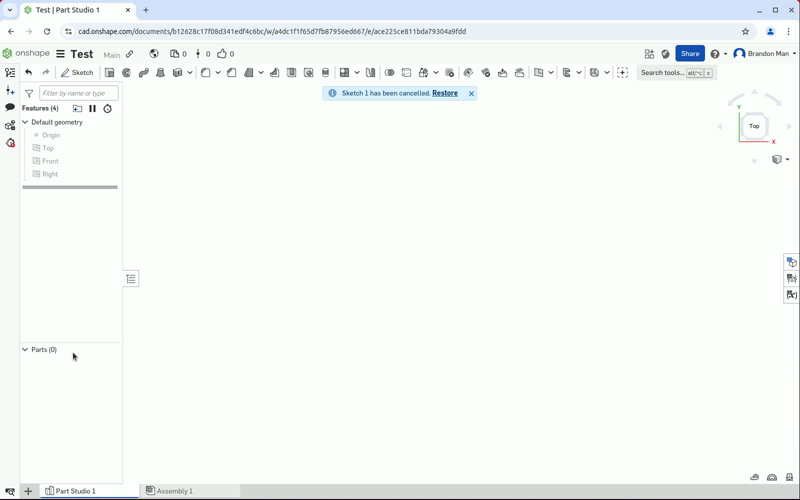
key(y)
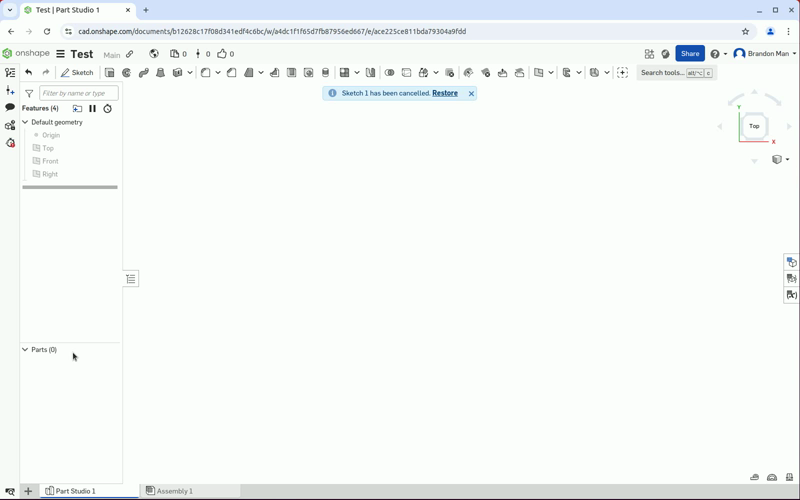
key(shift+p)
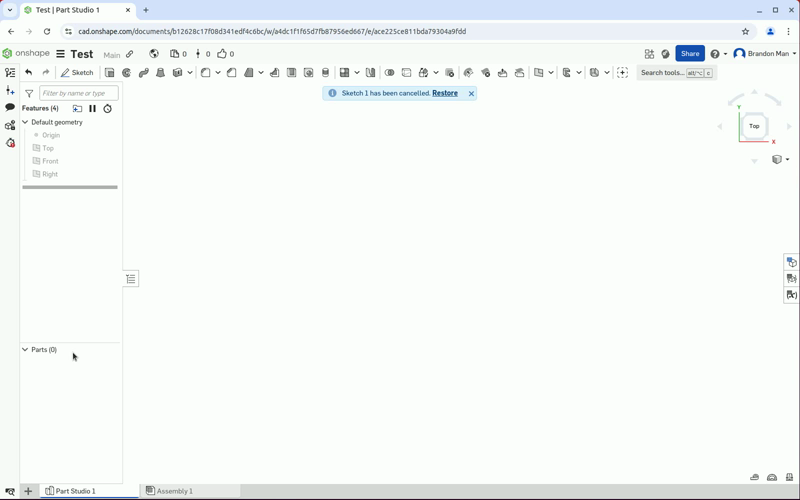
key(space)
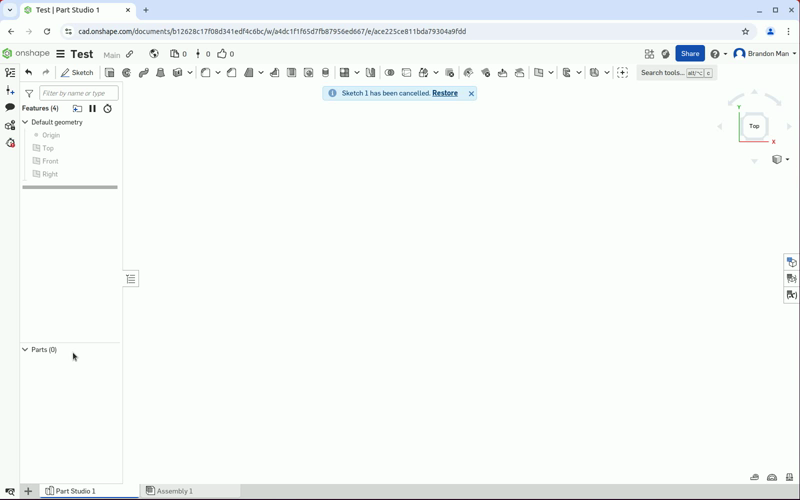
key_down(shift)
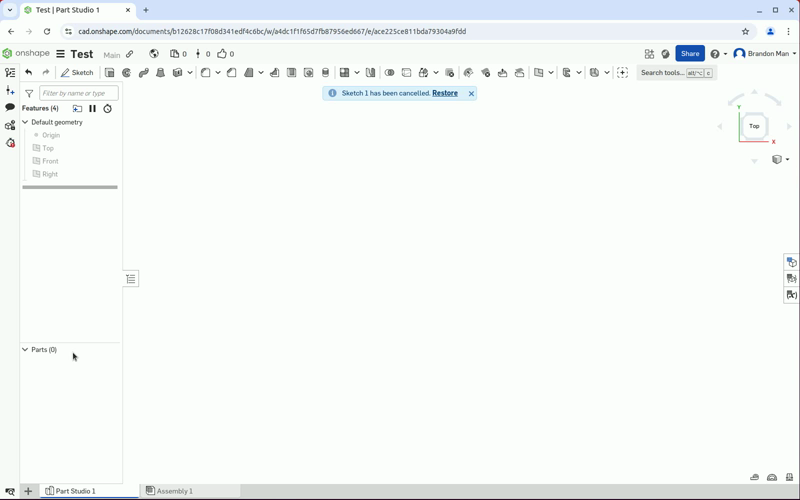
key(up)
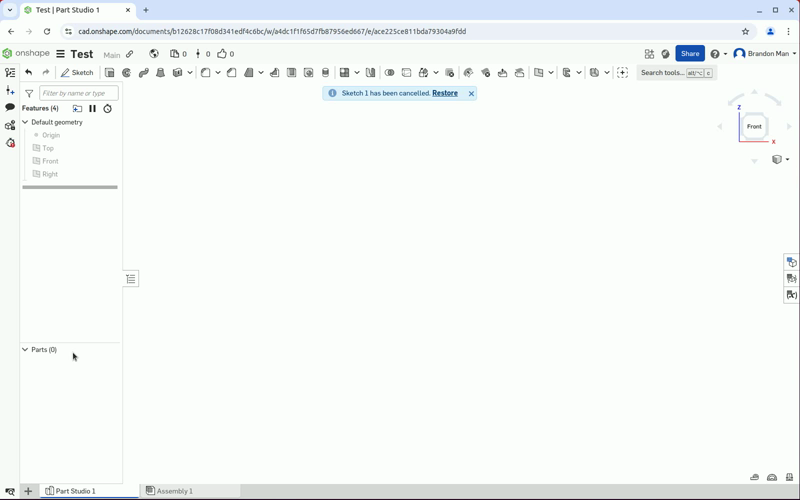
key_up(shift)
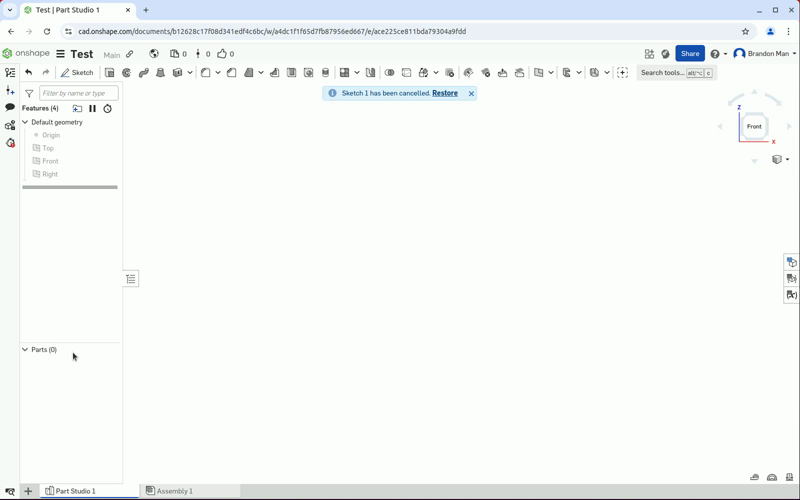
mouse_move(73, 352)
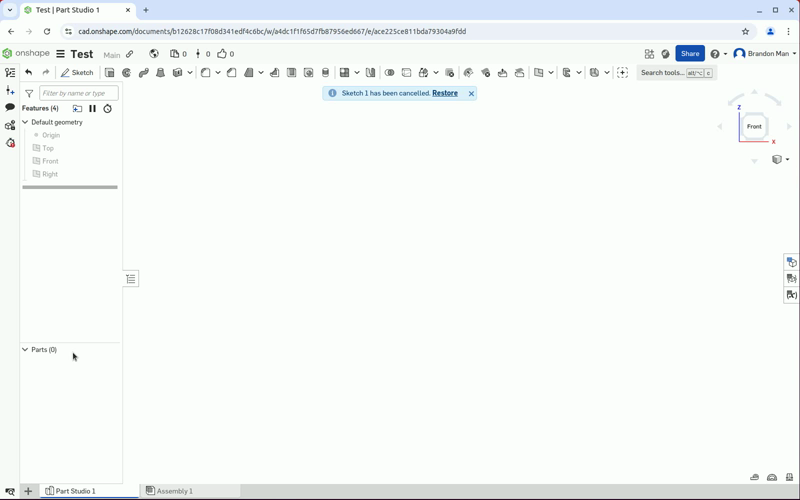
key(shift+y)
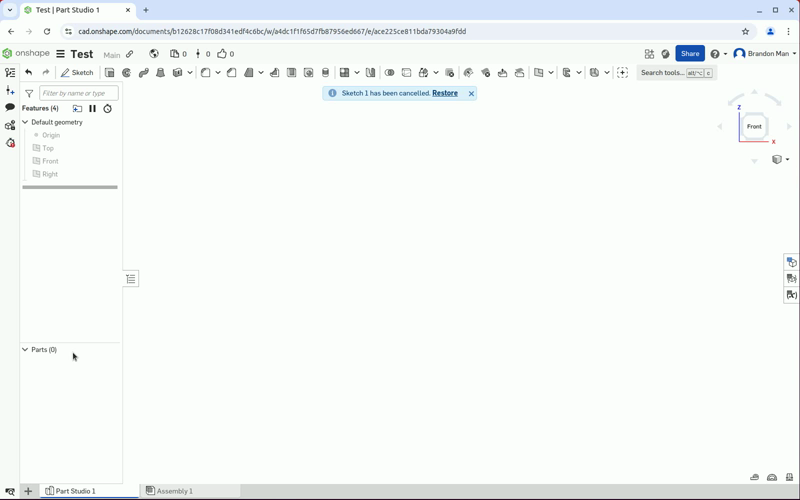
key(shift+s)
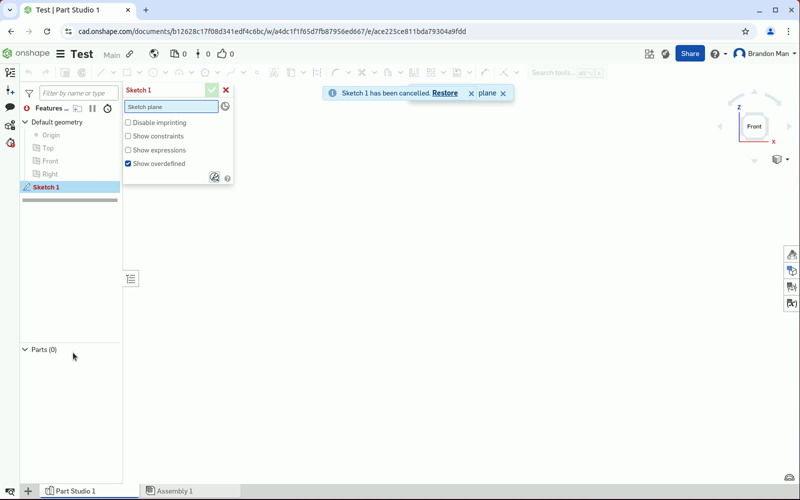
mouse_move(73, 163)
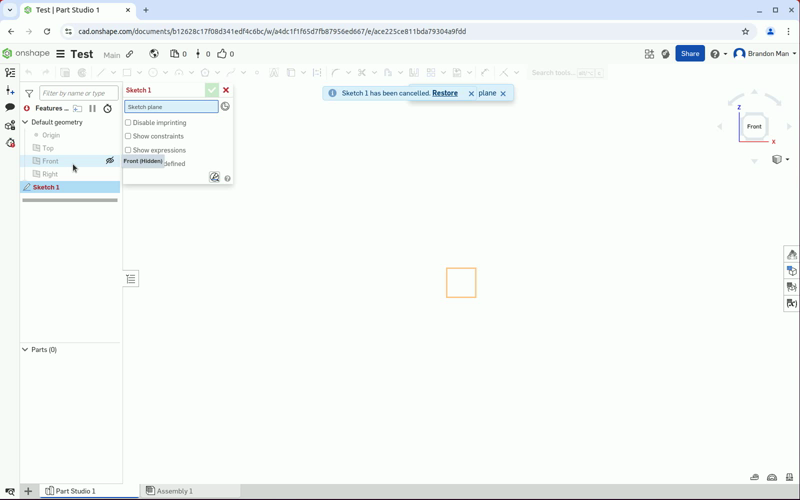
click(73, 163)
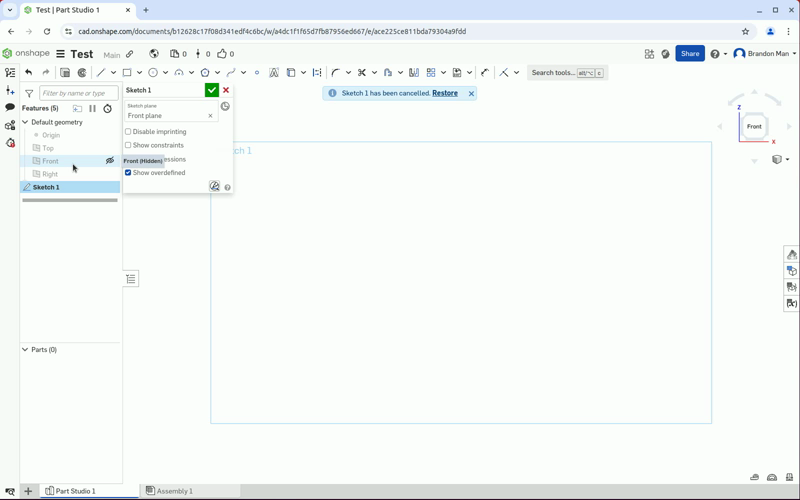
mouse_move(73, 352)
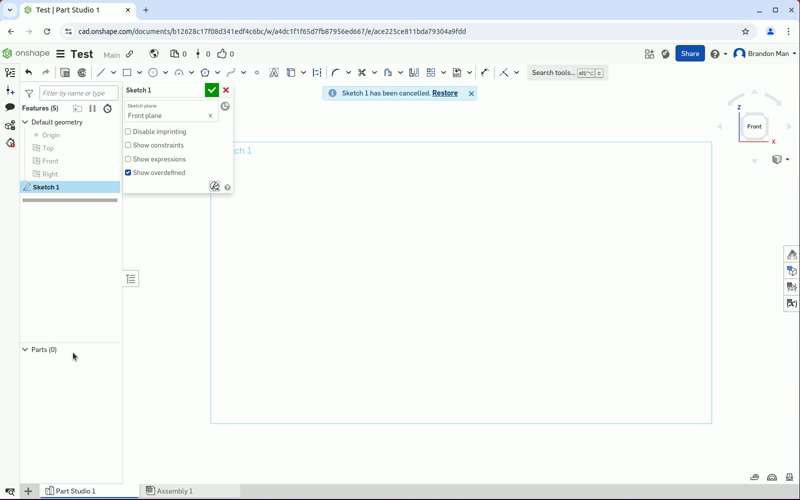
key(y)
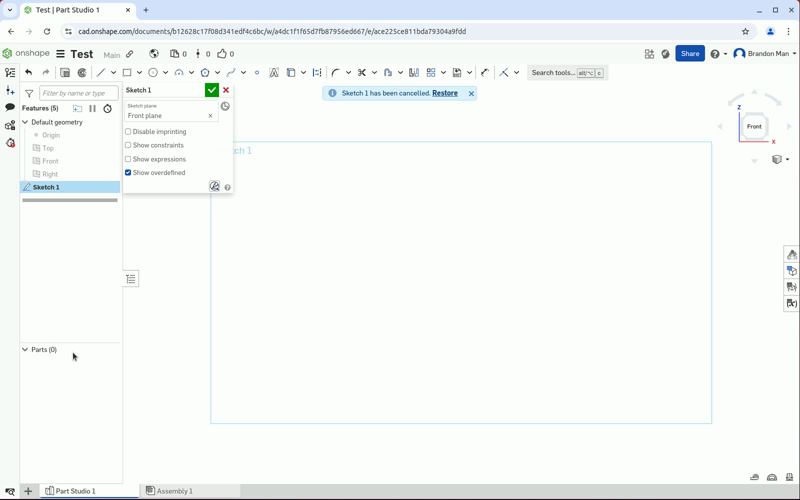
key(c)
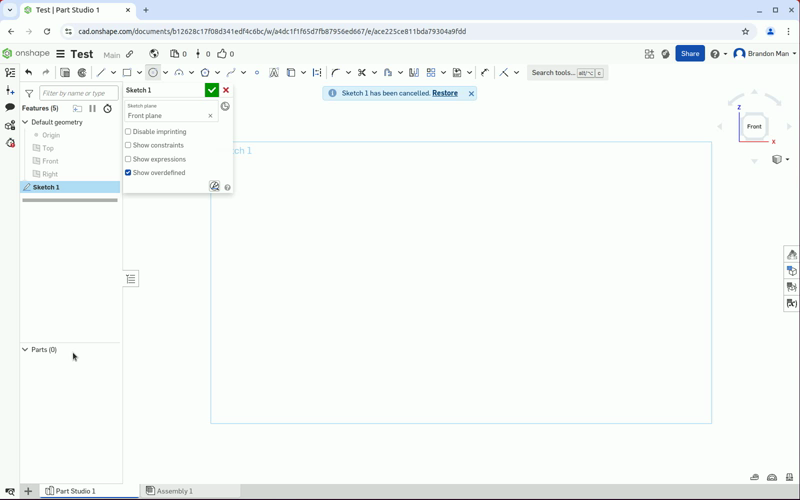
key_down(shift)
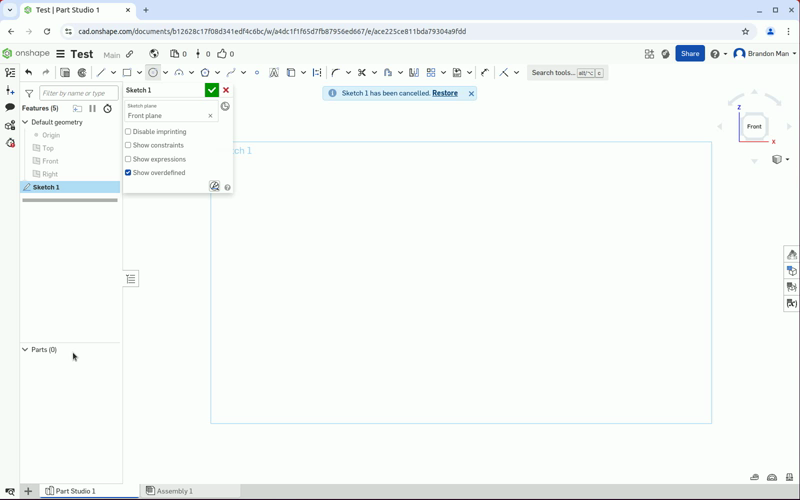
mouse_move(420, 282)
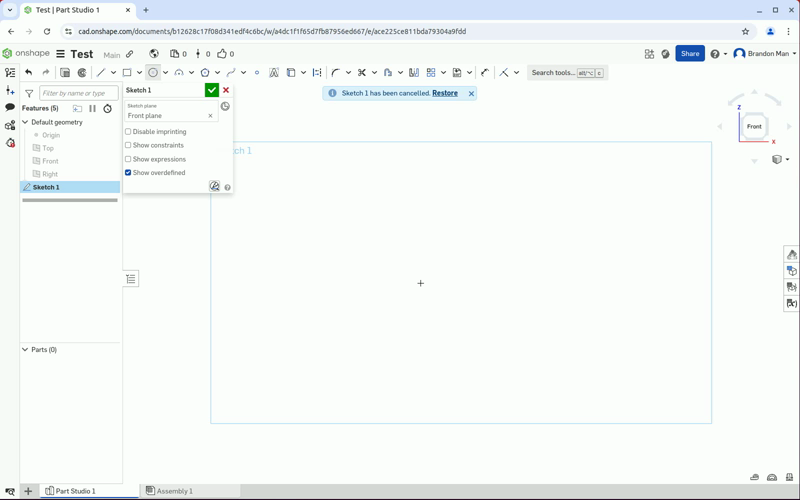
click(420, 282)
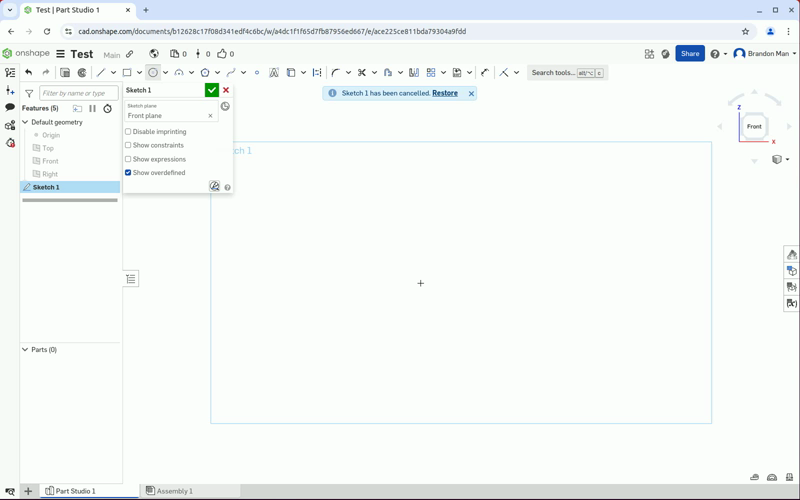
key_up(shift)
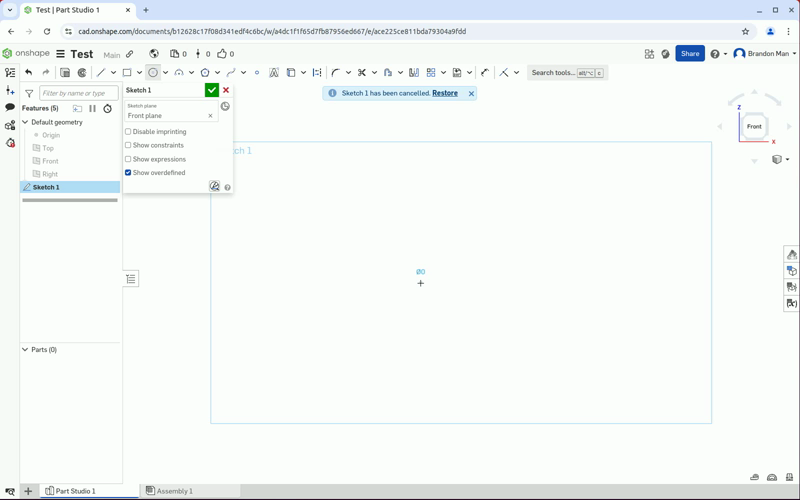
mouse_move(425, 282)
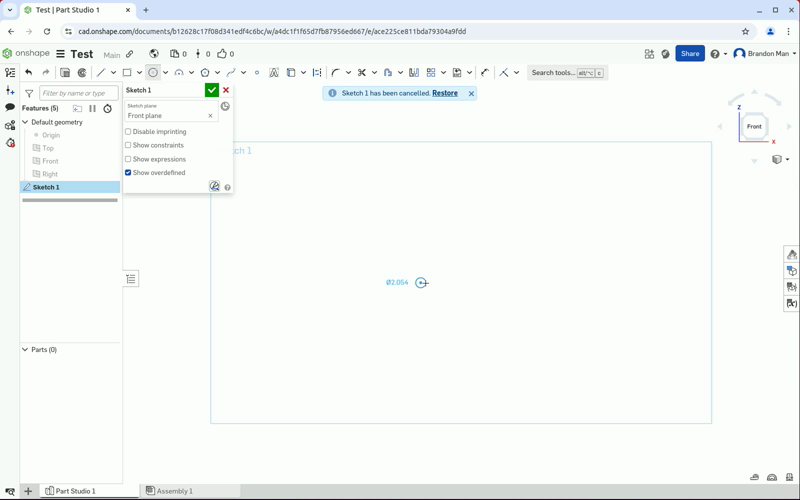
click(425, 282)
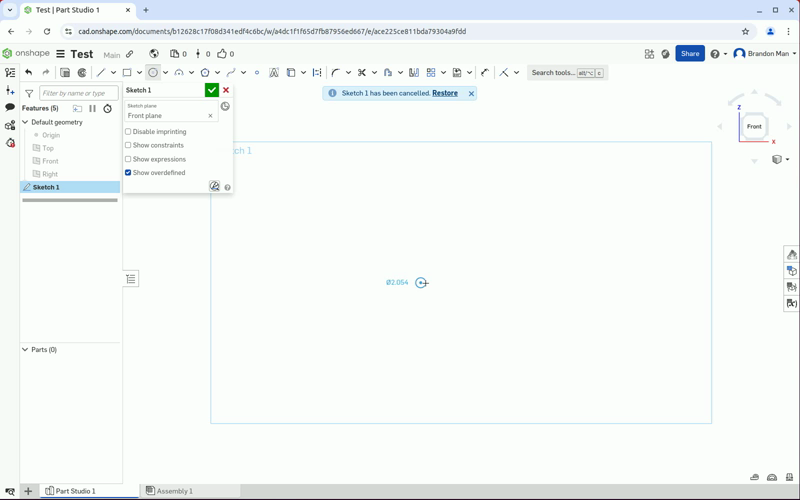
key(esc)
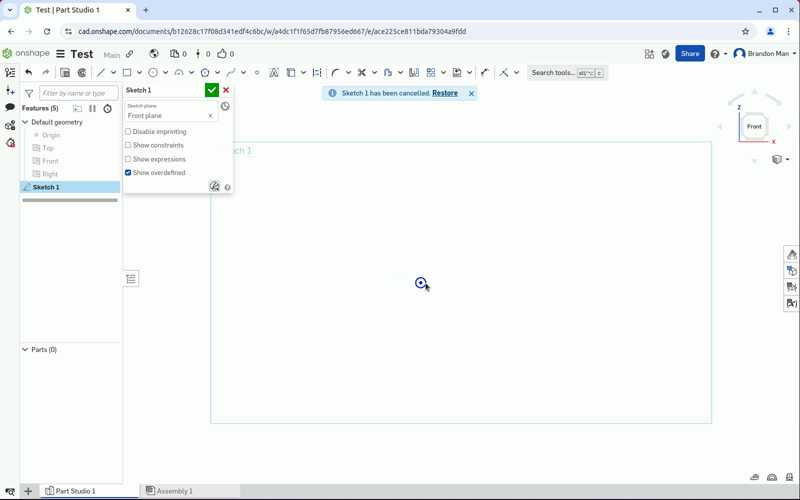
mouse_move(418, 286)
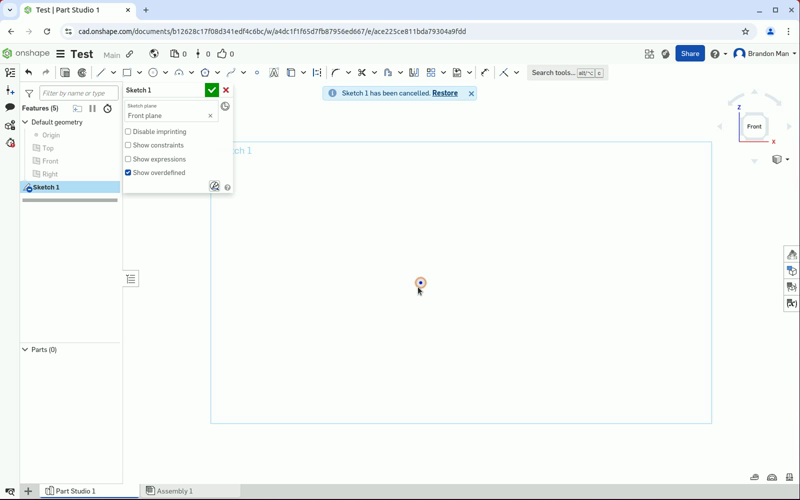
scroll(6)
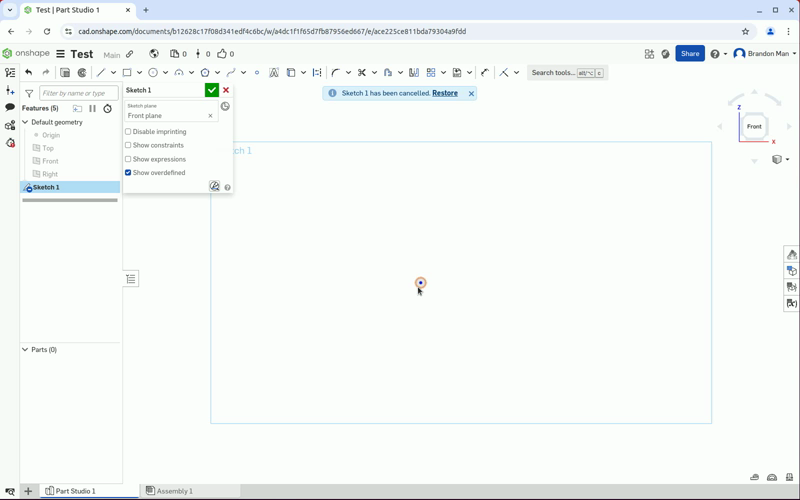
scroll(6)
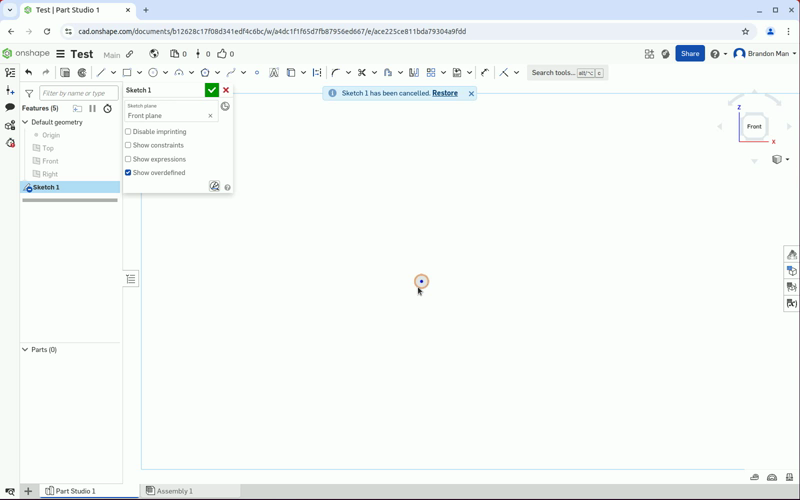
scroll(6)
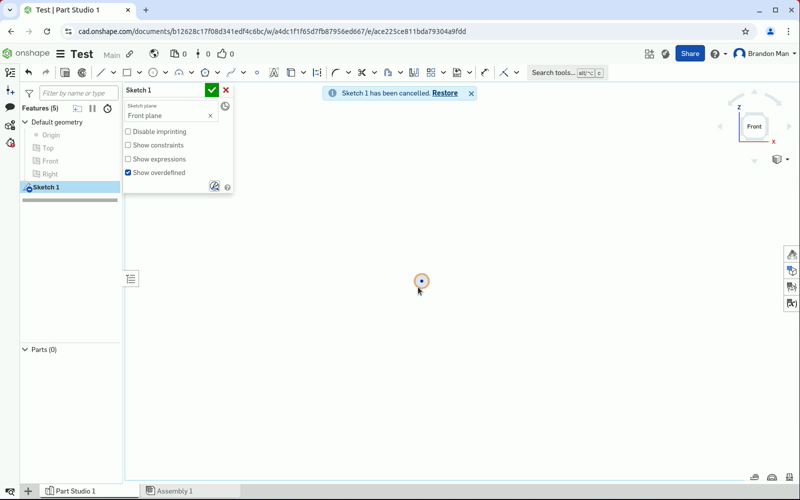
scroll(6)
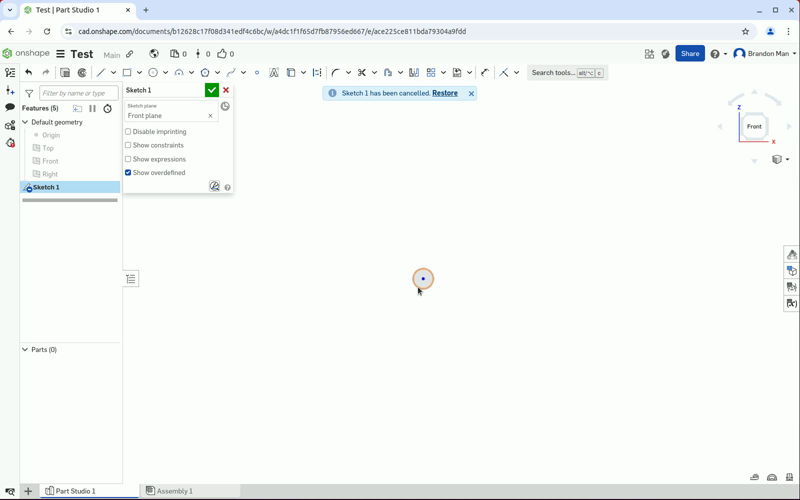
scroll(6)
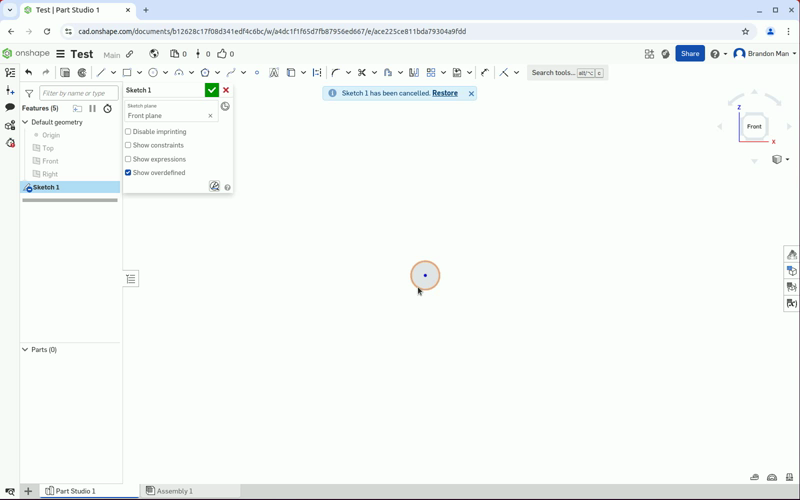
scroll(6)
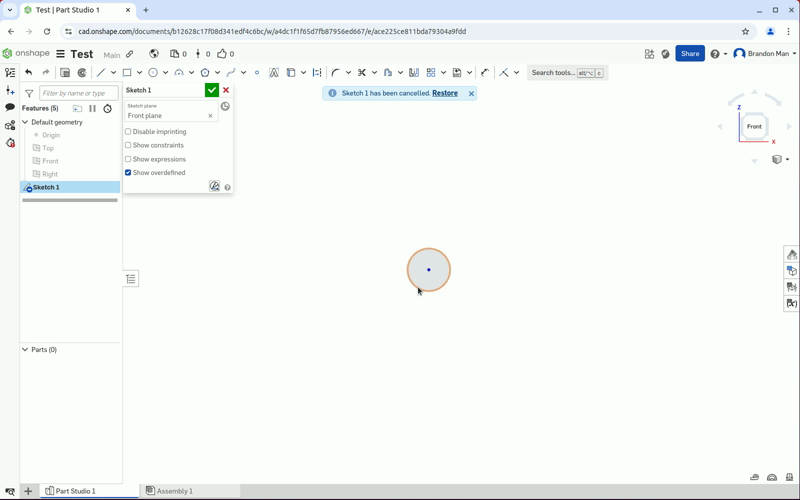
scroll(6)
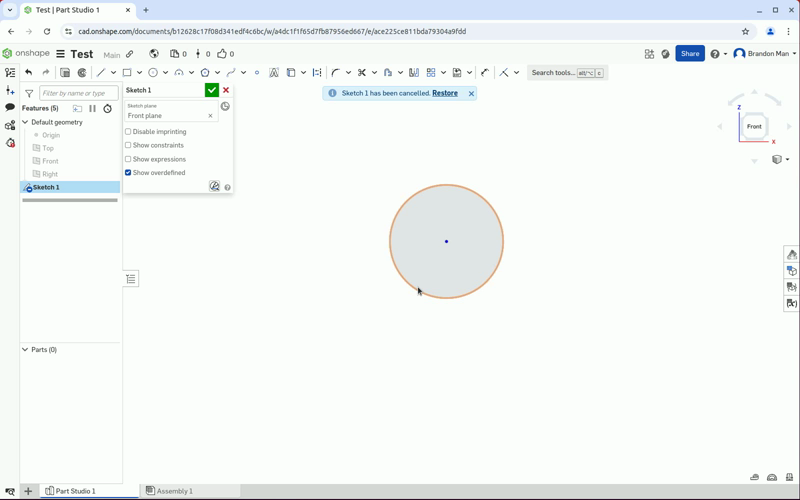
click(418, 286)
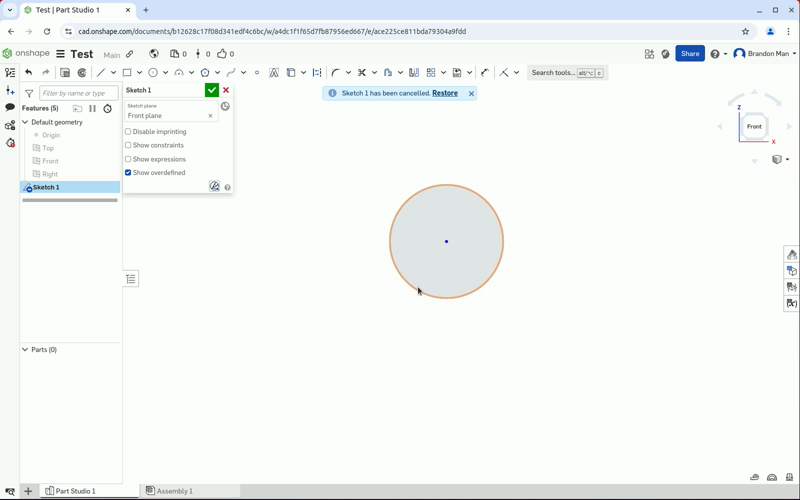
scroll(-6)
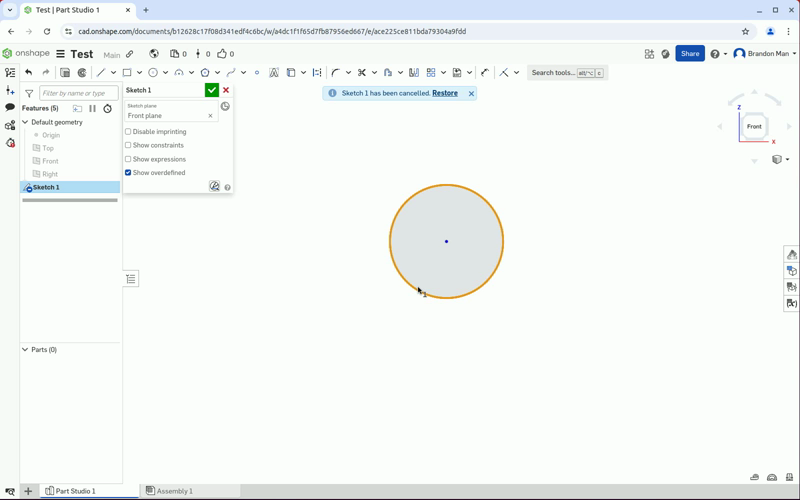
scroll(-6)
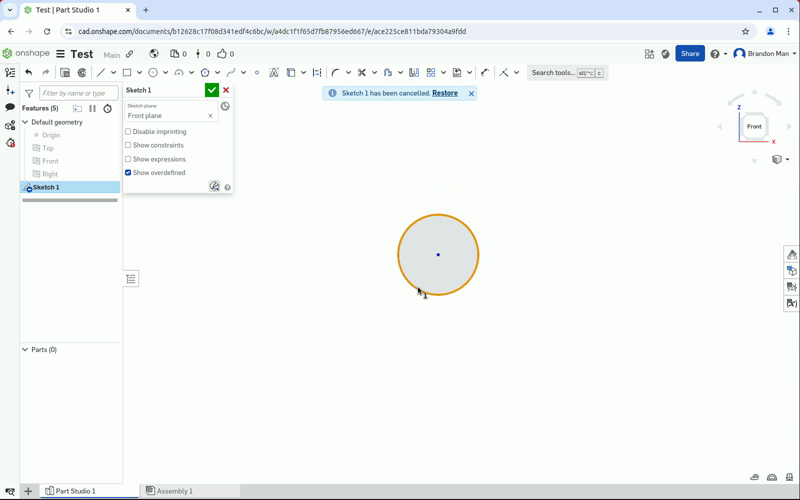
scroll(-6)
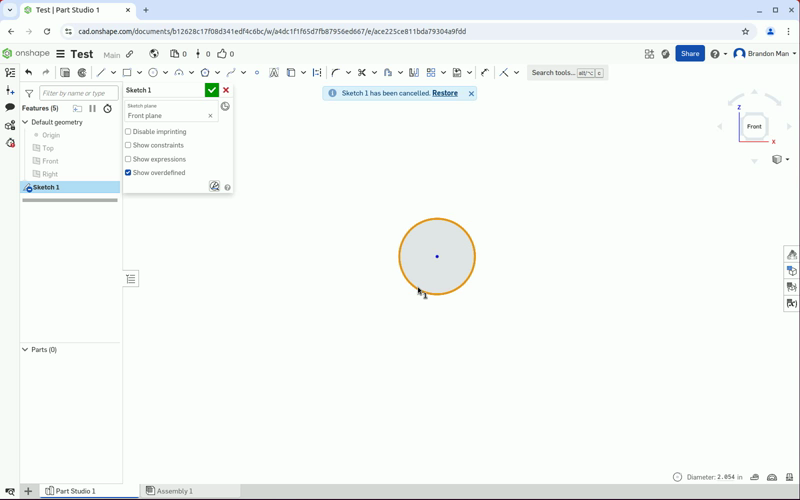
scroll(-6)
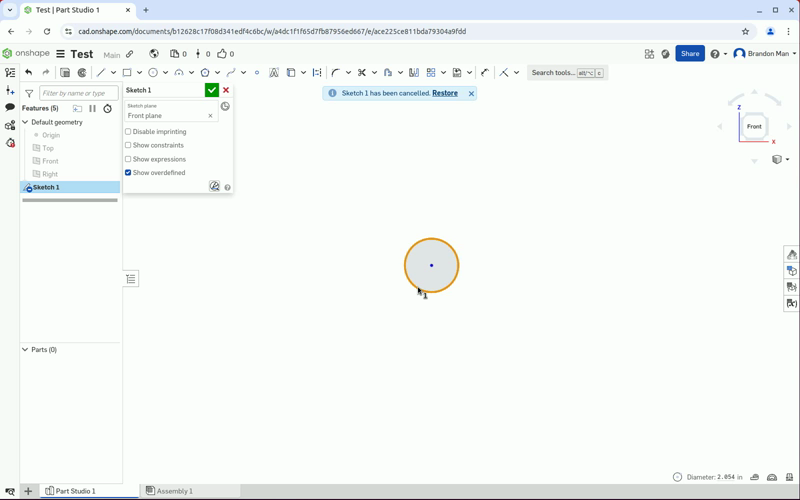
scroll(-6)
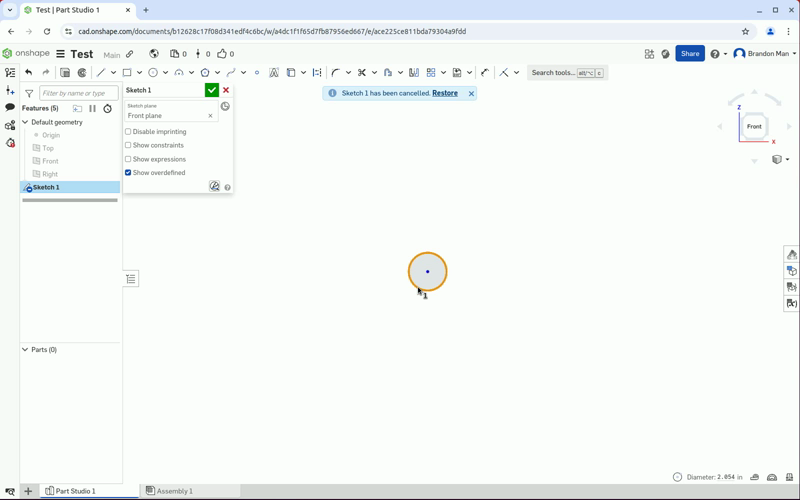
scroll(-6)
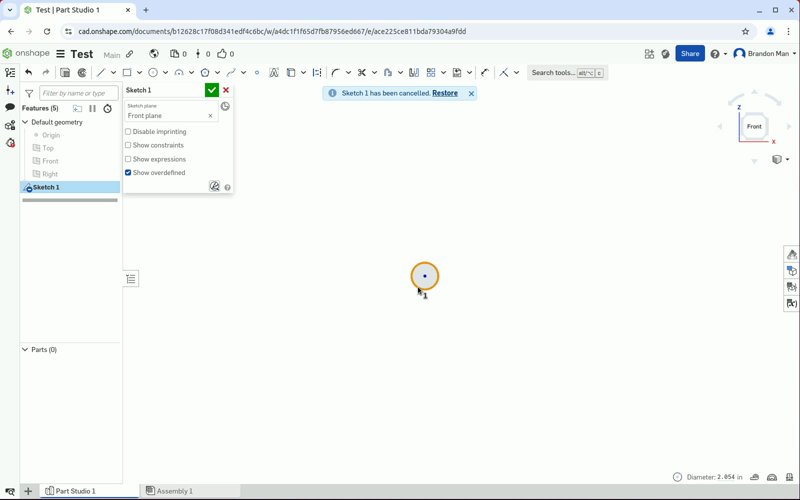
scroll(-6)
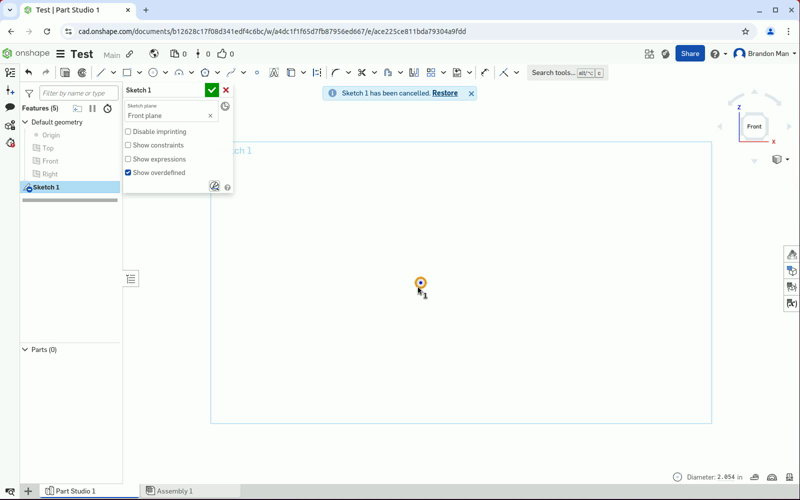
mouse_move(73, 352)
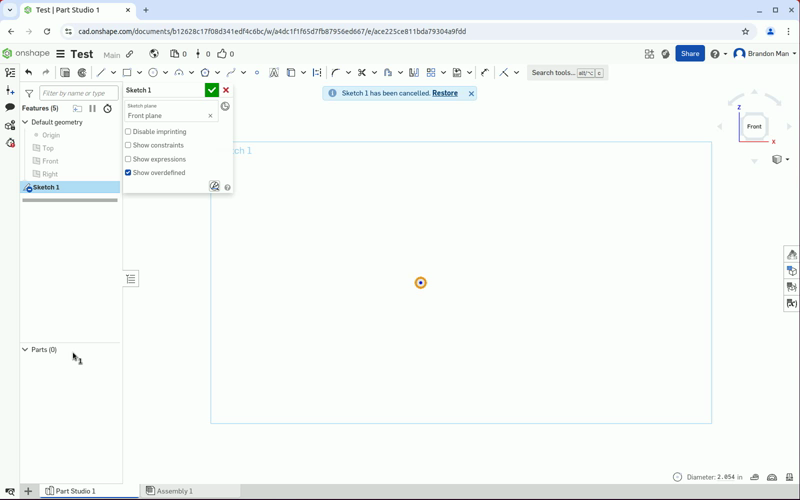
key(shift+y)
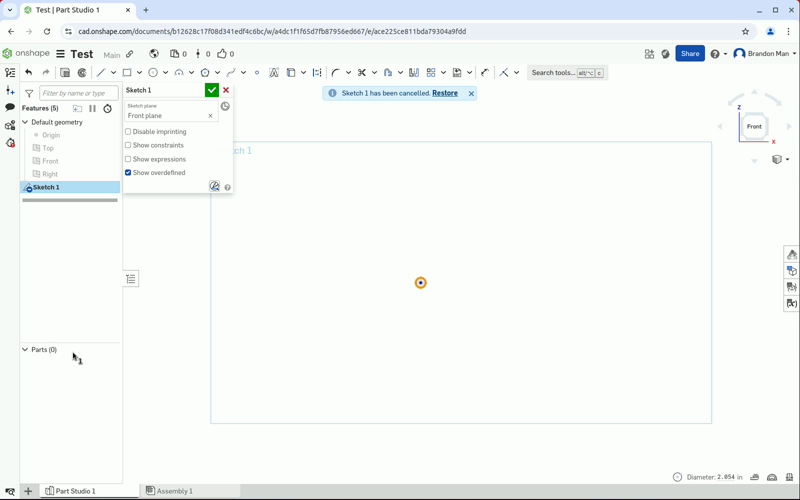
key(shift+e)
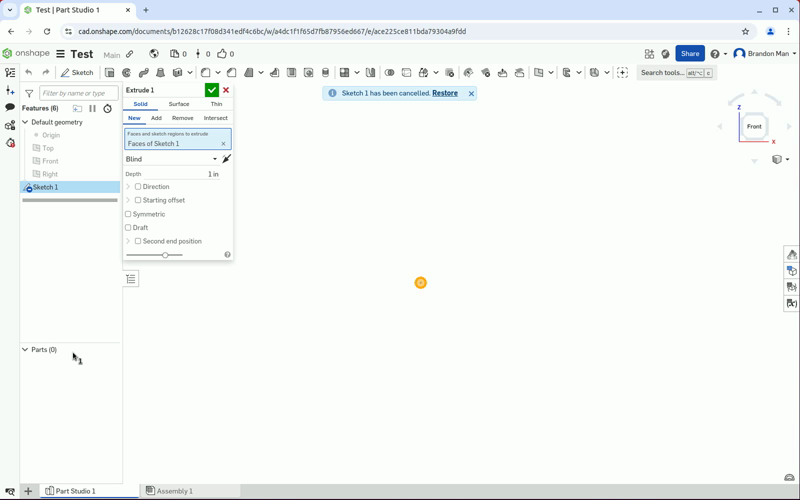
mouse_move(143, 106)
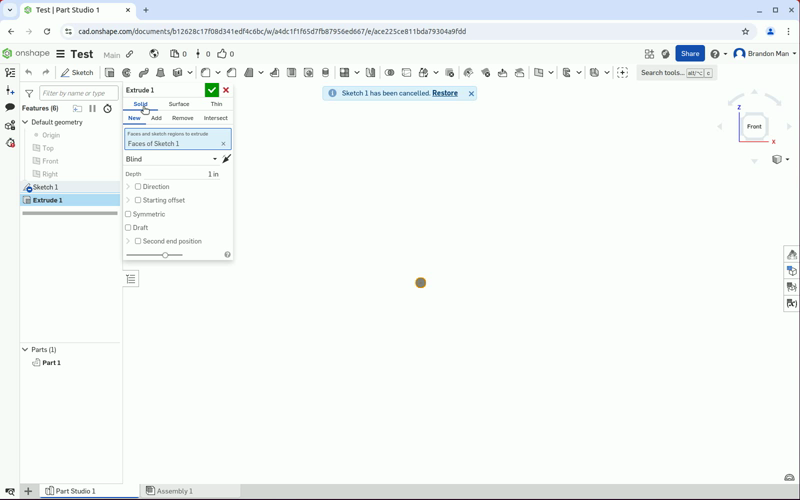
click(143, 106)
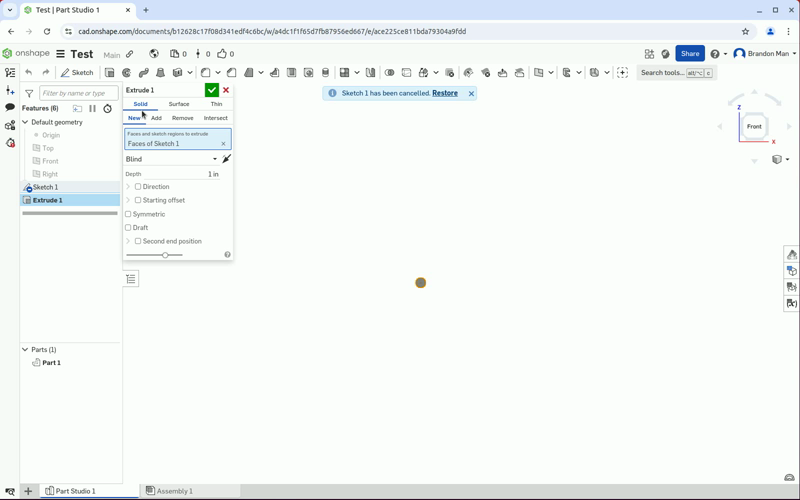
mouse_move(137, 120)
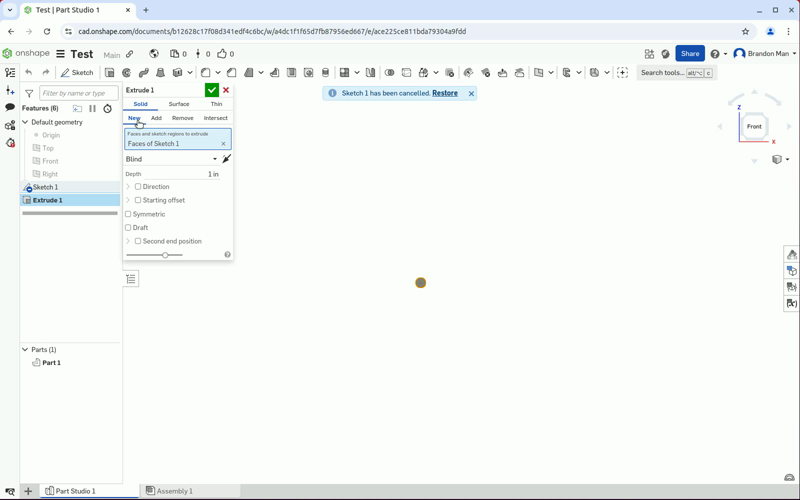
click(137, 120)
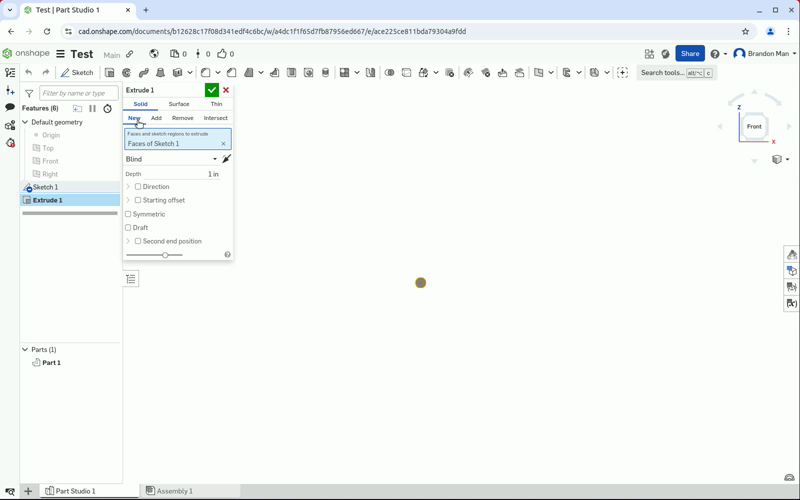
key(tab, 4)
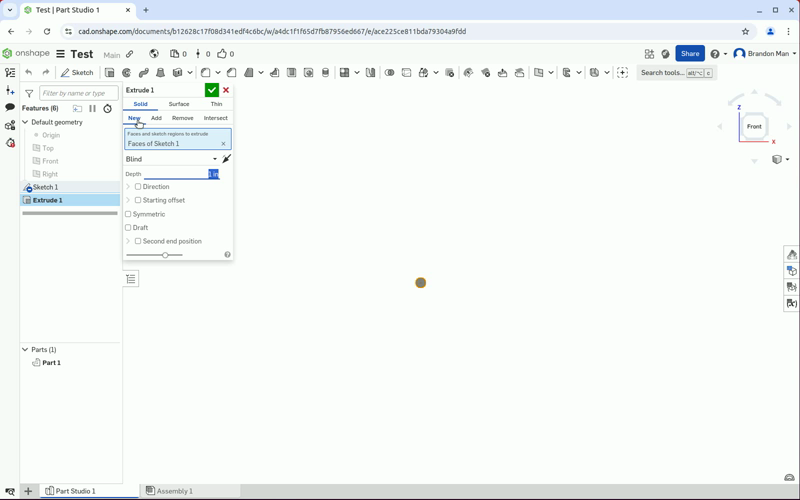
text(6.258)
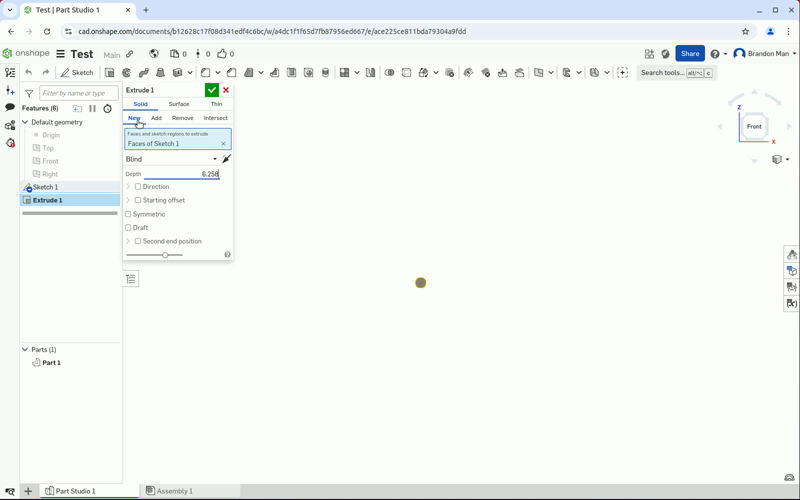
key(tab, 3)
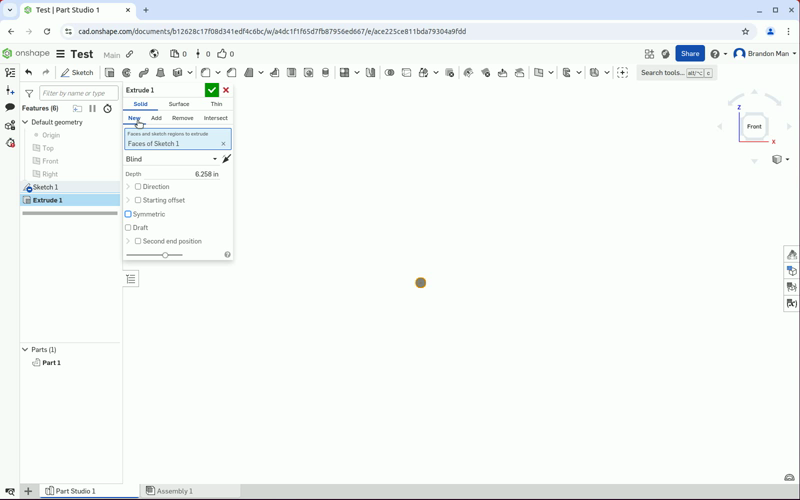
key(space)
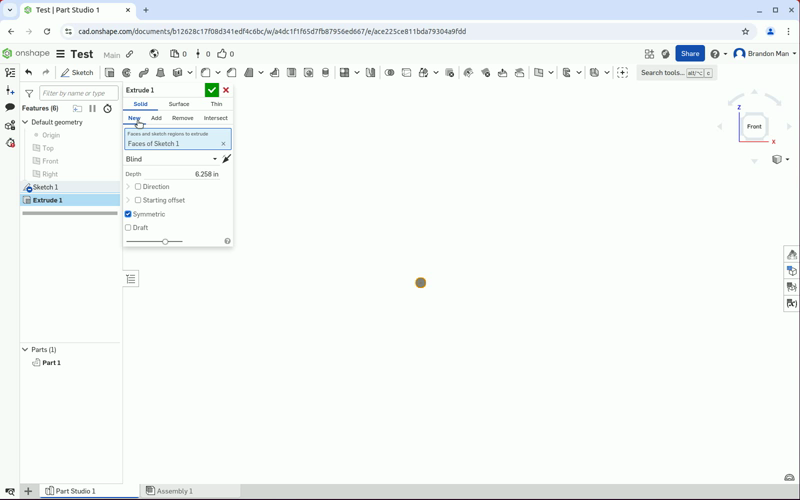
key(enter)
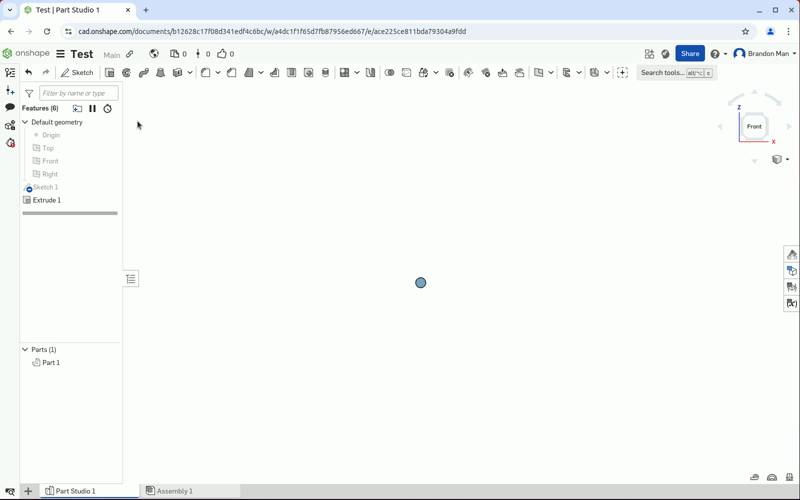
key(shift+h)
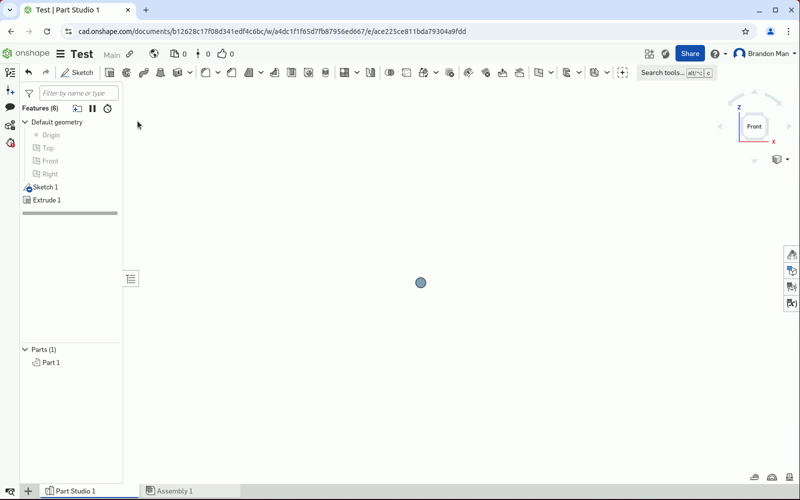
key(shift+h)
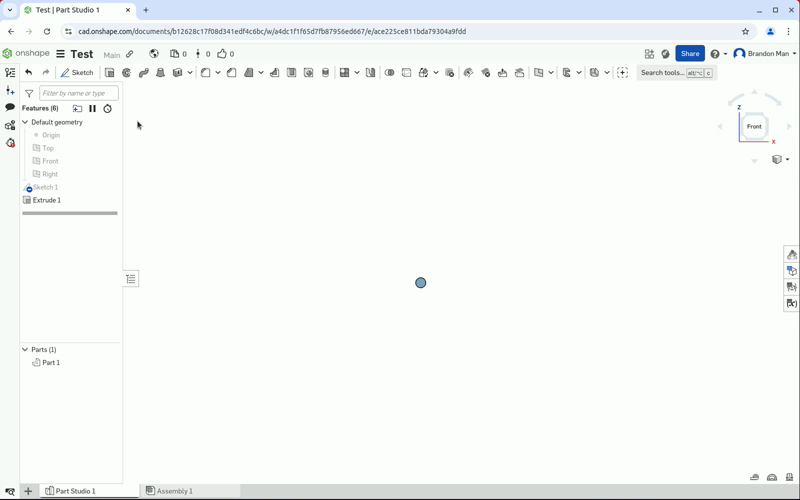
mouse_move(73, 189)
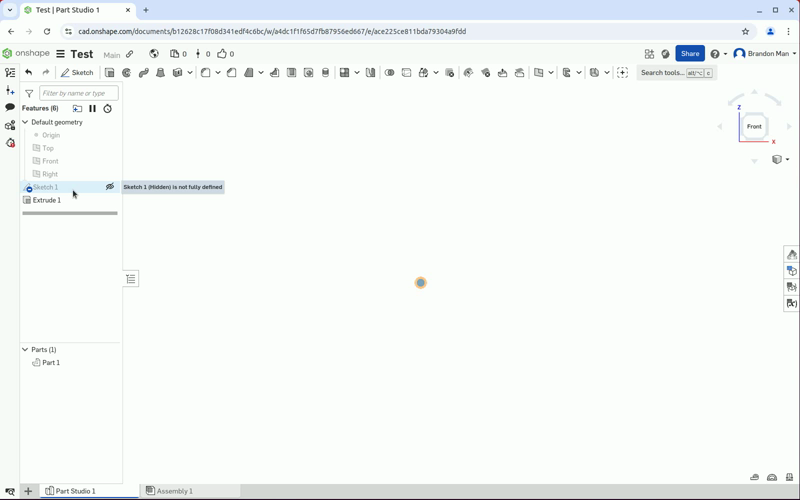
click(73, 189)
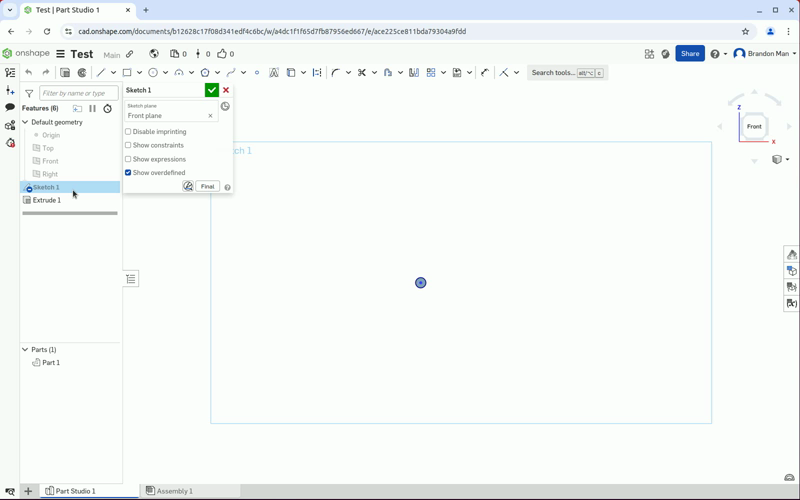
mouse_move(229, 92)
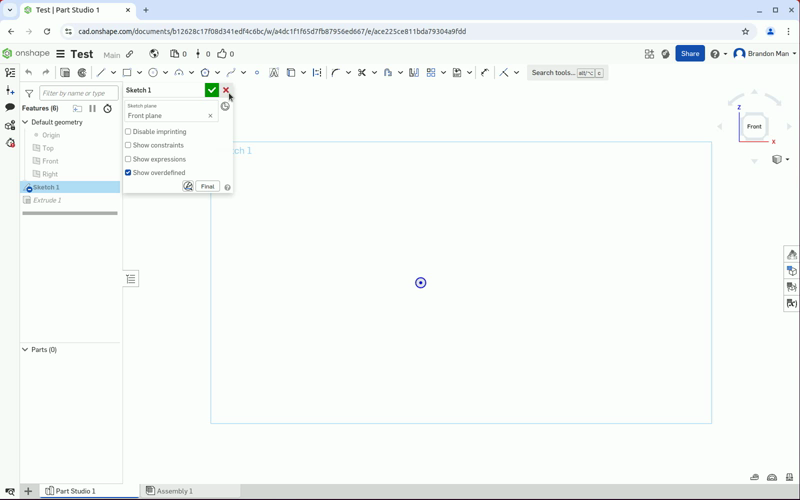
click(229, 92)
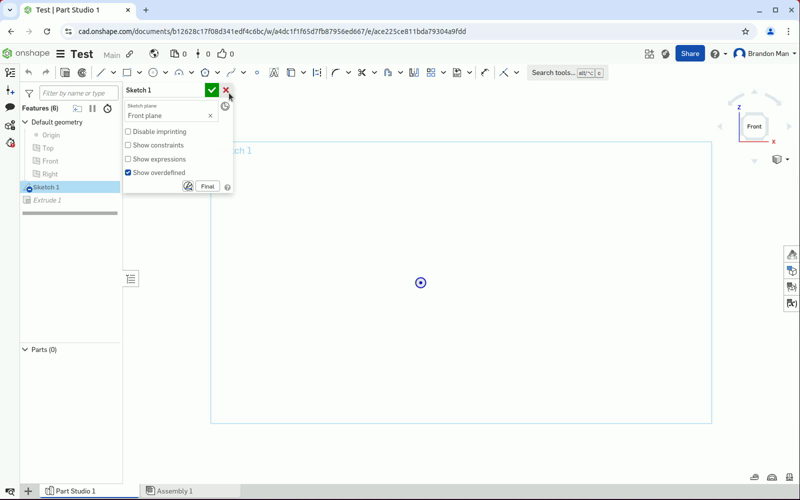
key(shift+s)
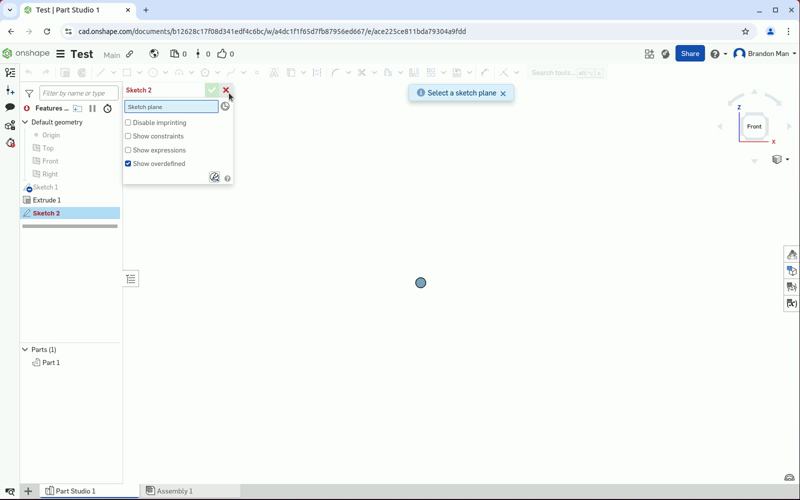
mouse_move(73, 163)
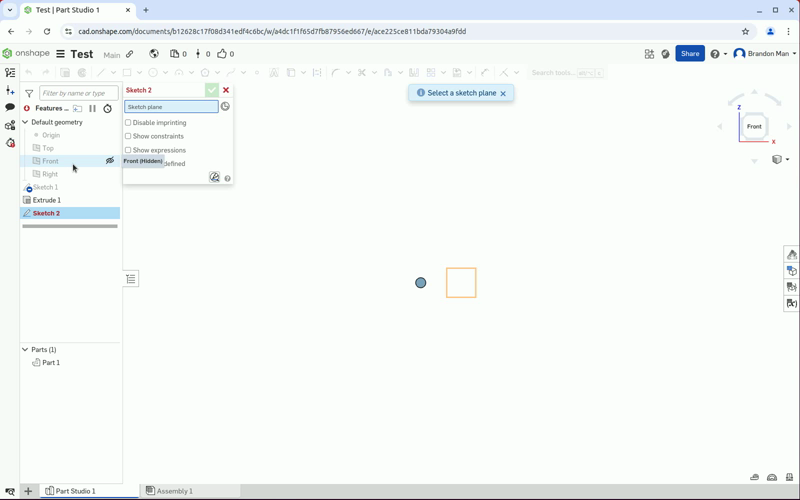
click(73, 163)
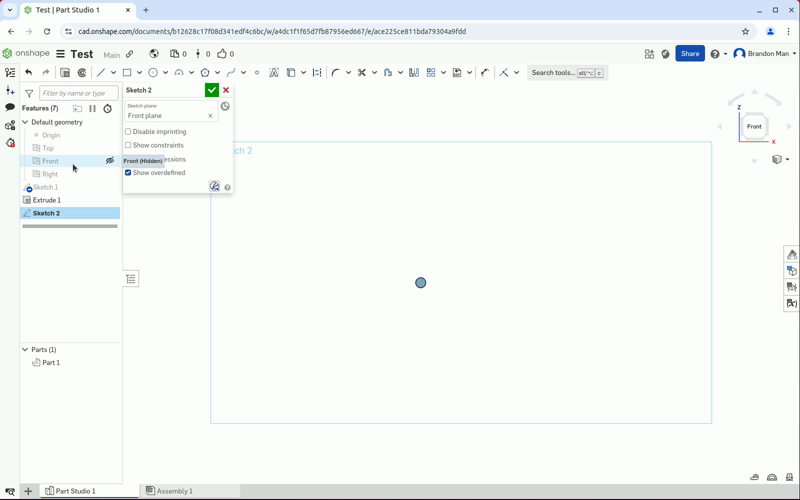
mouse_move(73, 352)
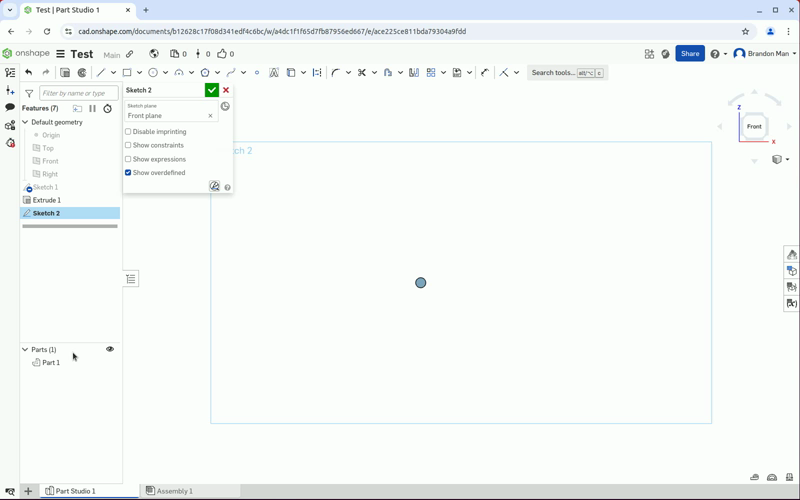
key(y)
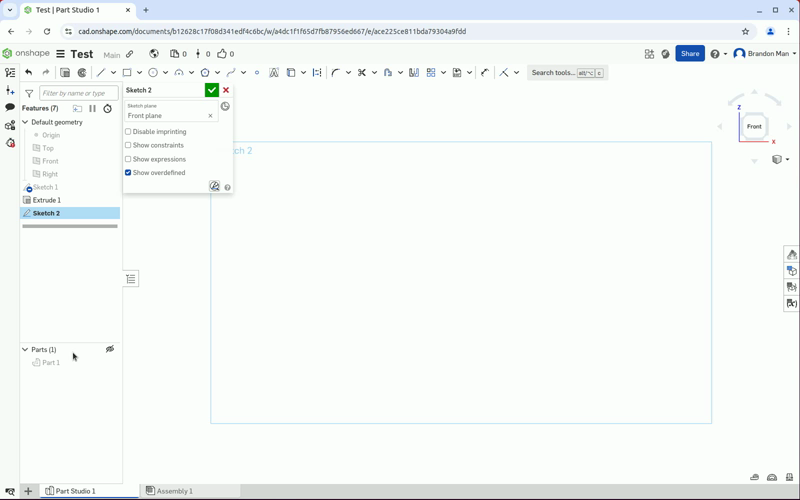
key(c)
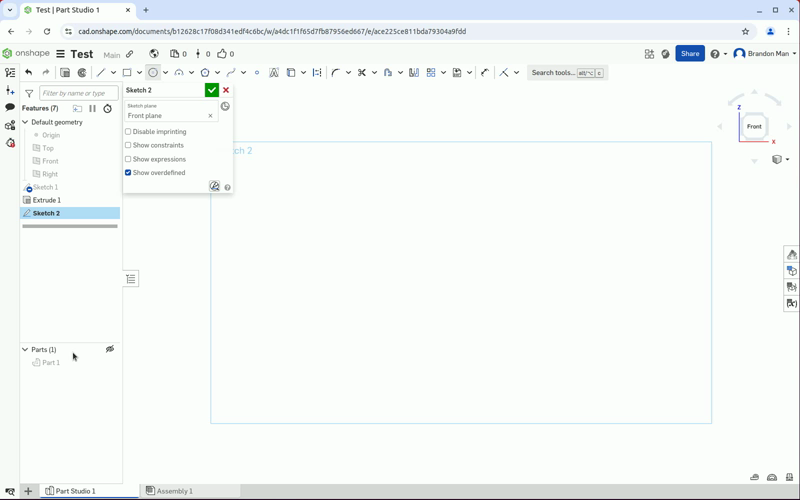
key_down(shift)
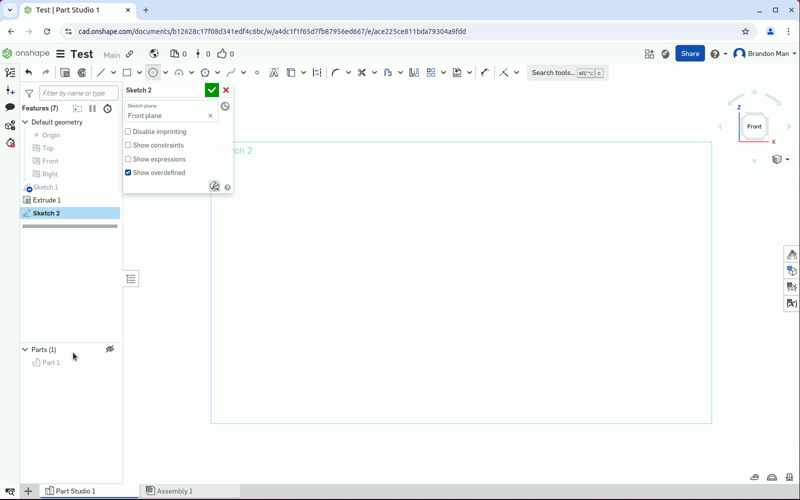
mouse_move(420, 282)
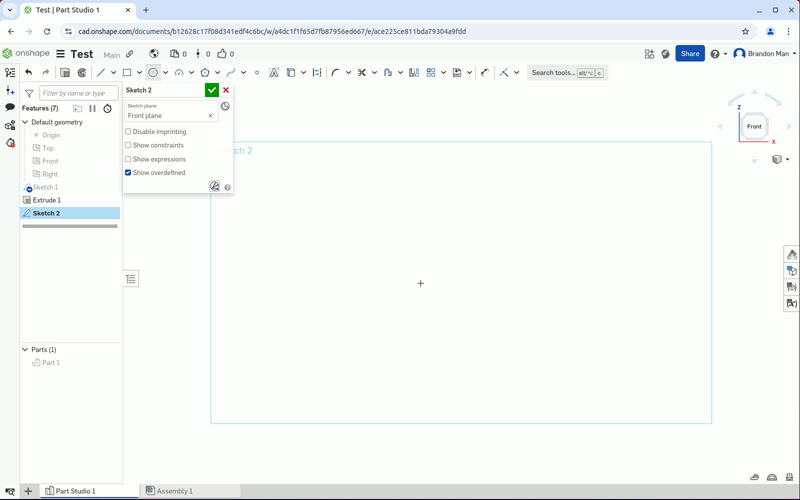
click(420, 282)
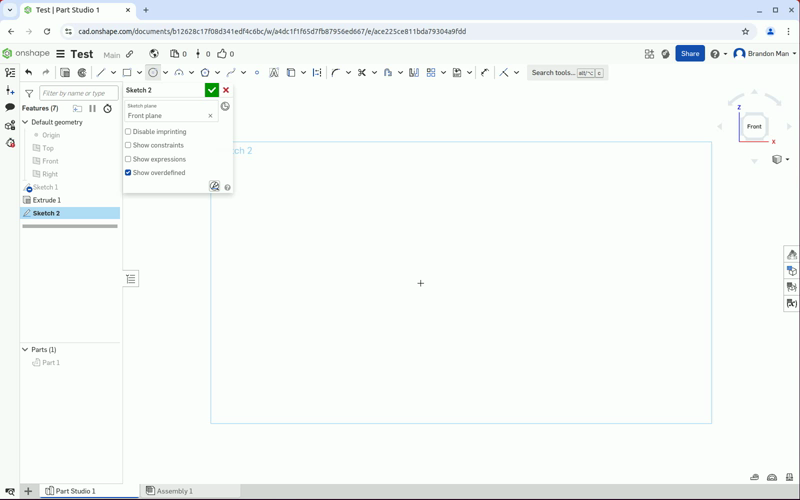
key_up(shift)
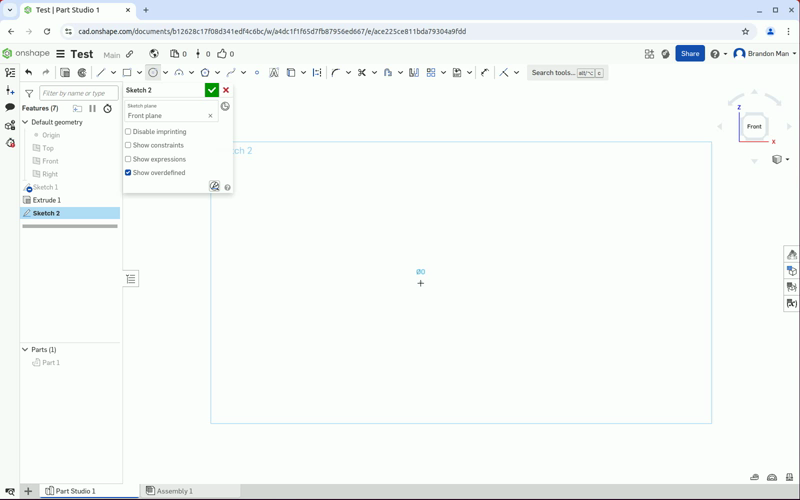
mouse_move(426, 282)
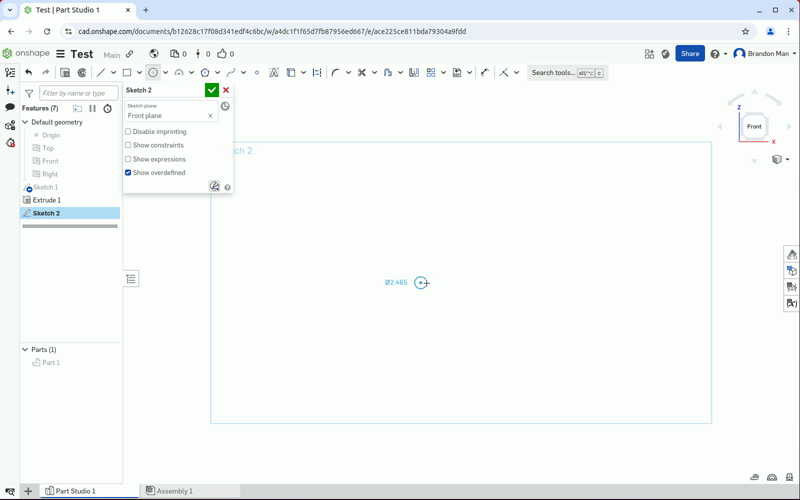
click(426, 282)
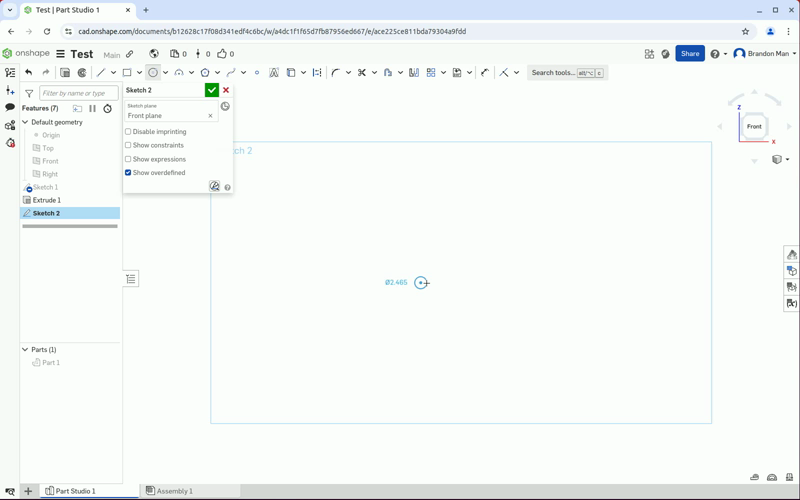
key(esc)
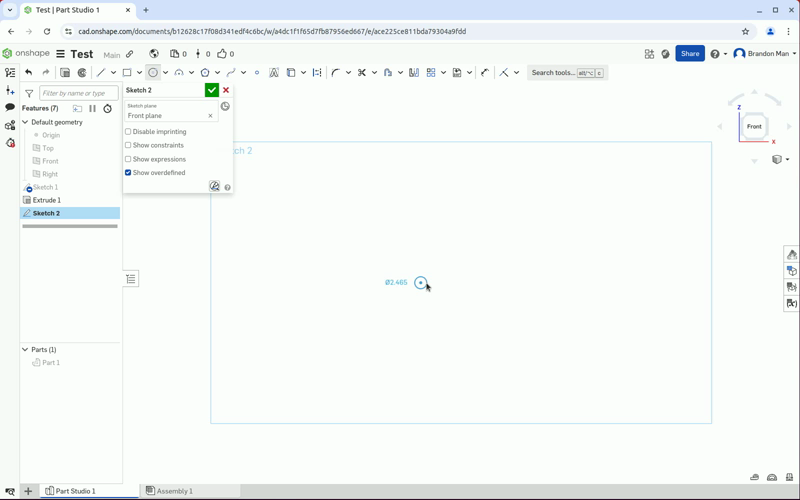
key(c)
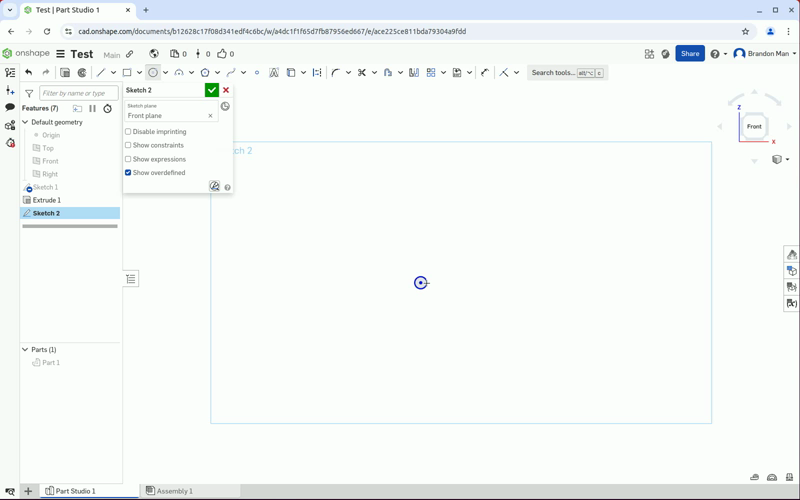
key_down(shift)
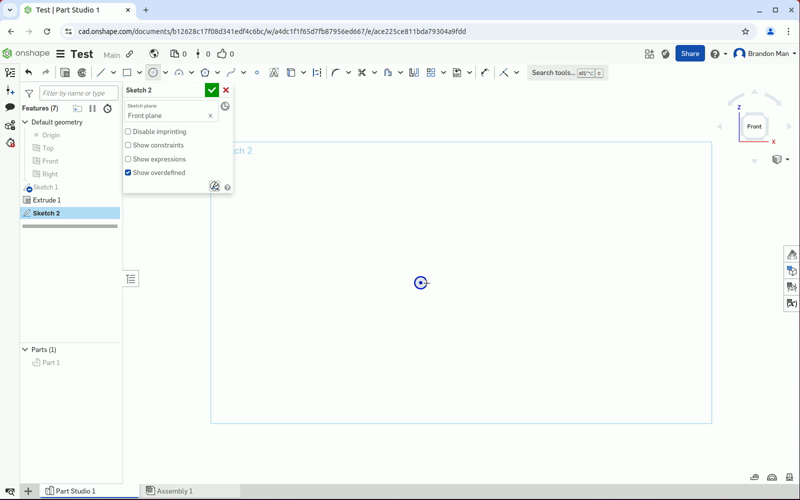
mouse_move(420, 282)
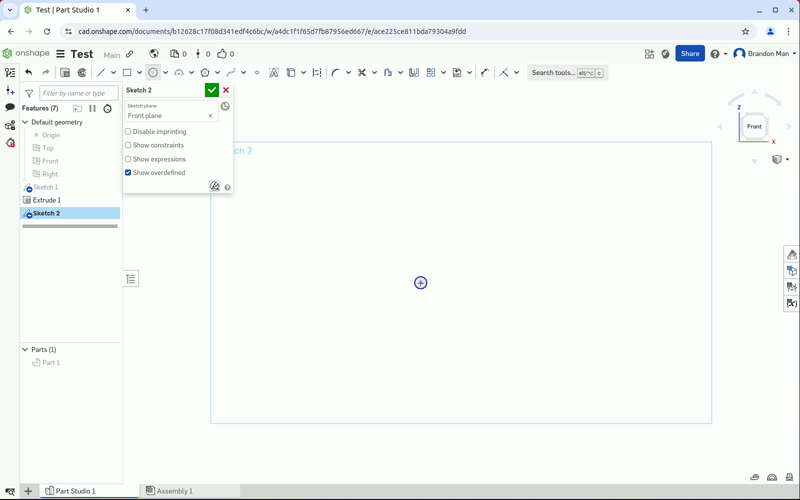
click(420, 282)
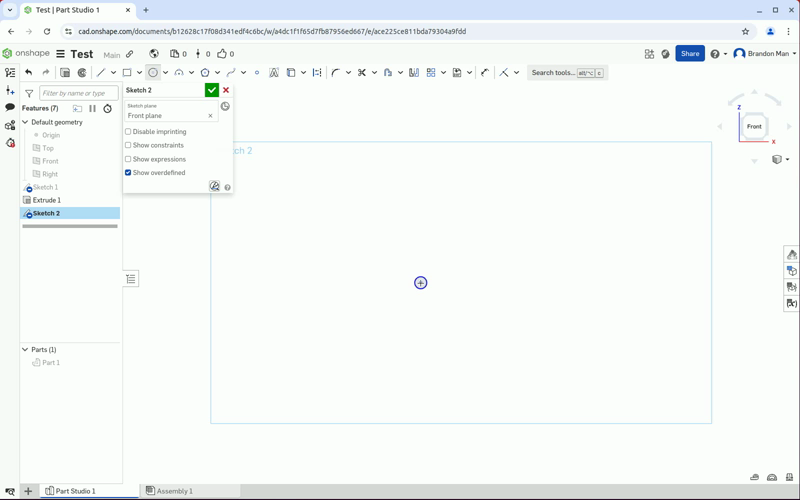
key_up(shift)
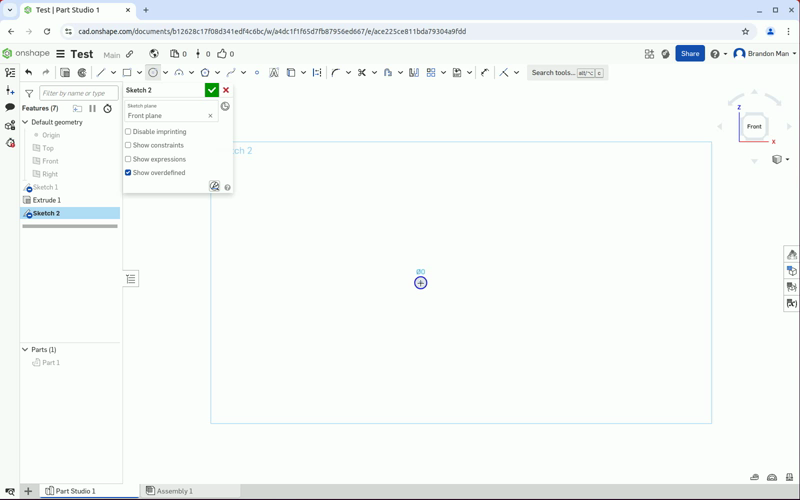
mouse_move(425, 282)
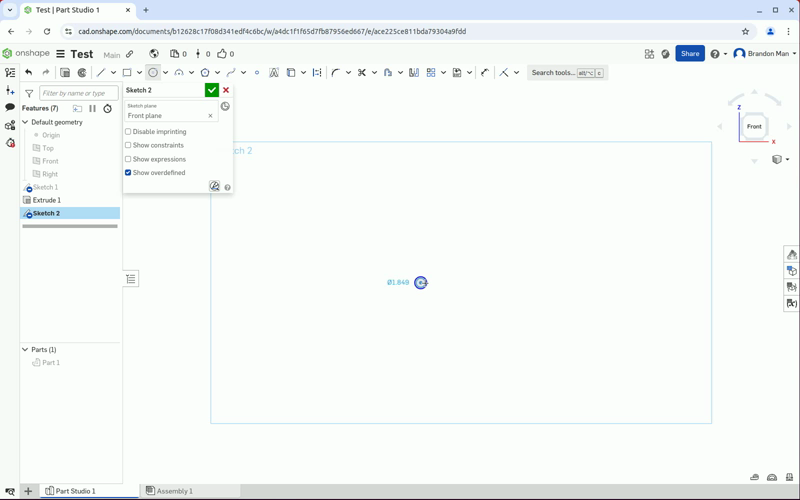
scroll(6)
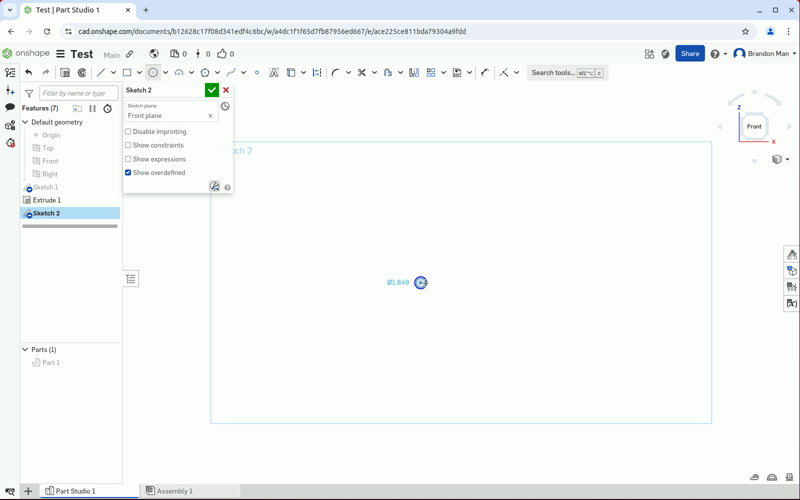
scroll(6)
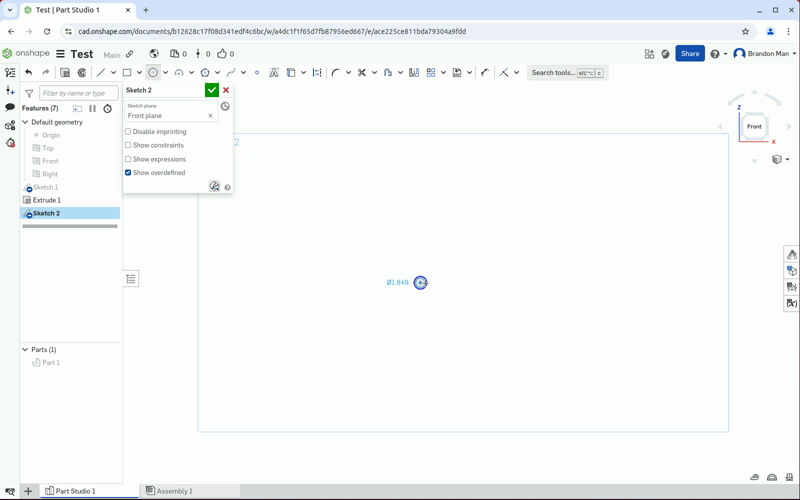
scroll(6)
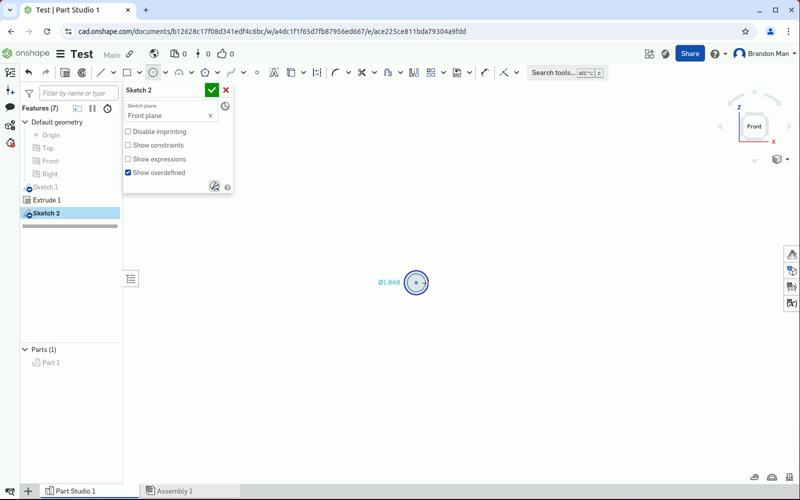
scroll(6)
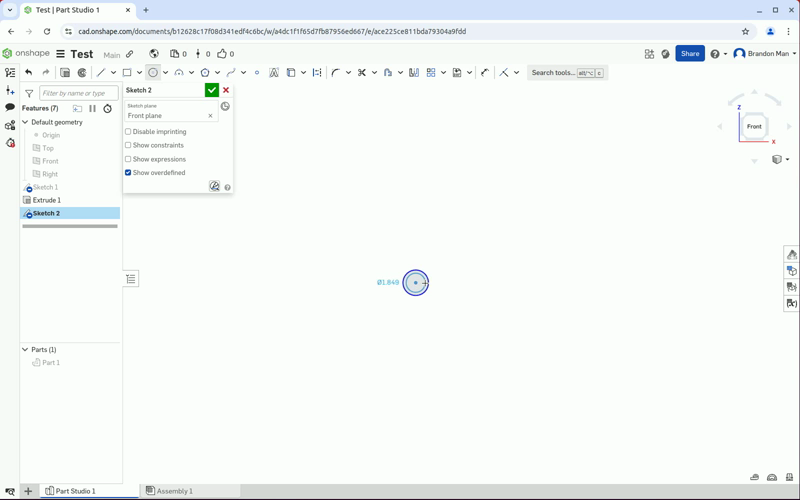
scroll(6)
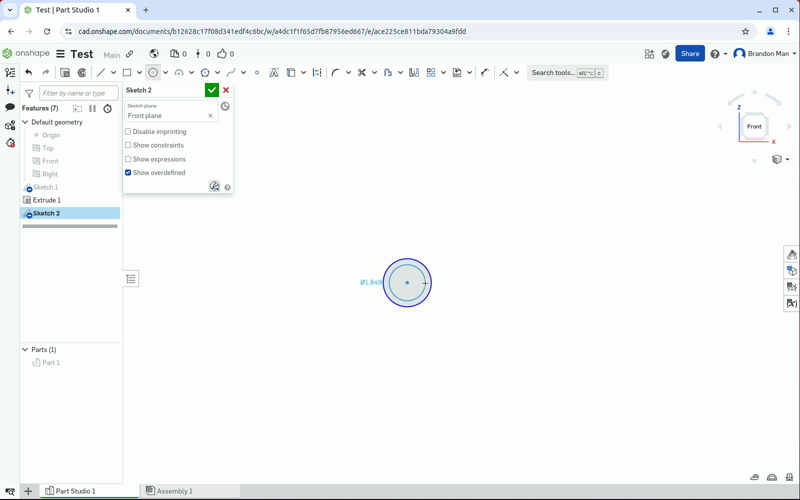
scroll(6)
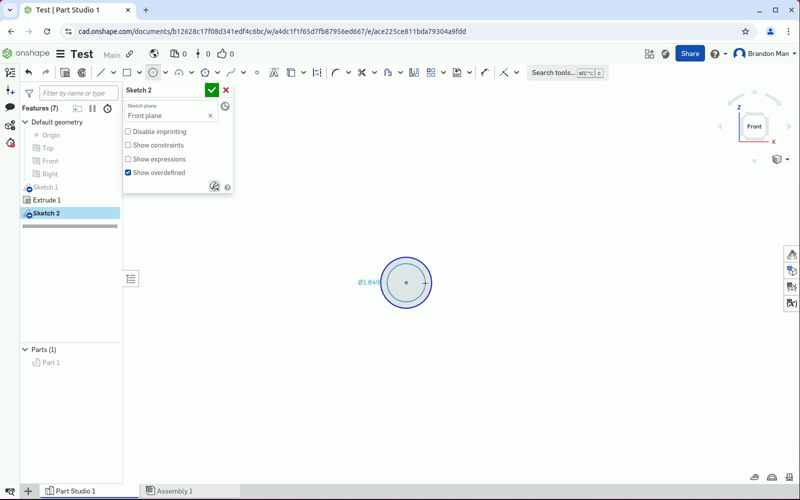
scroll(6)
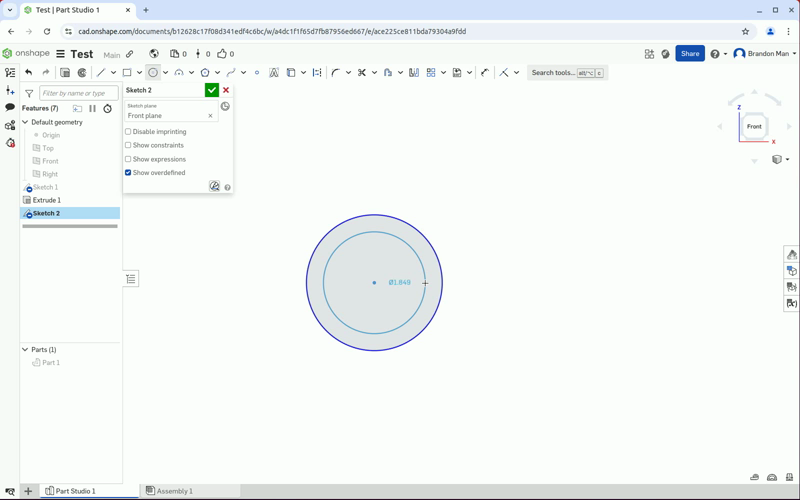
click(425, 282)
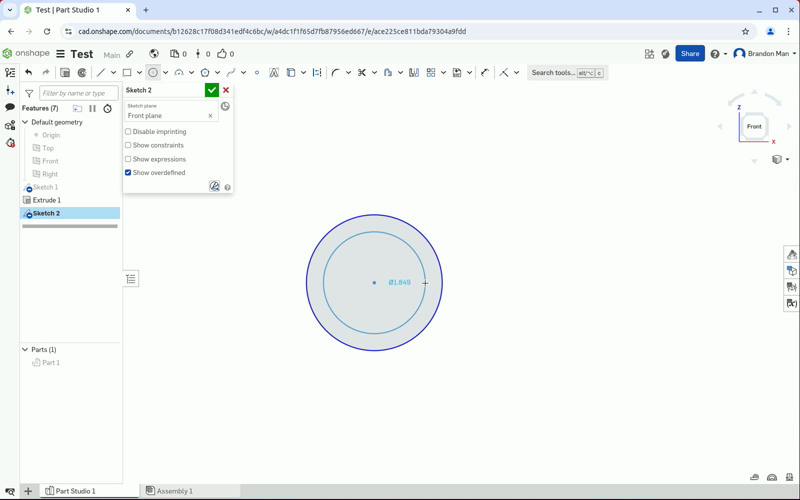
scroll(-6)
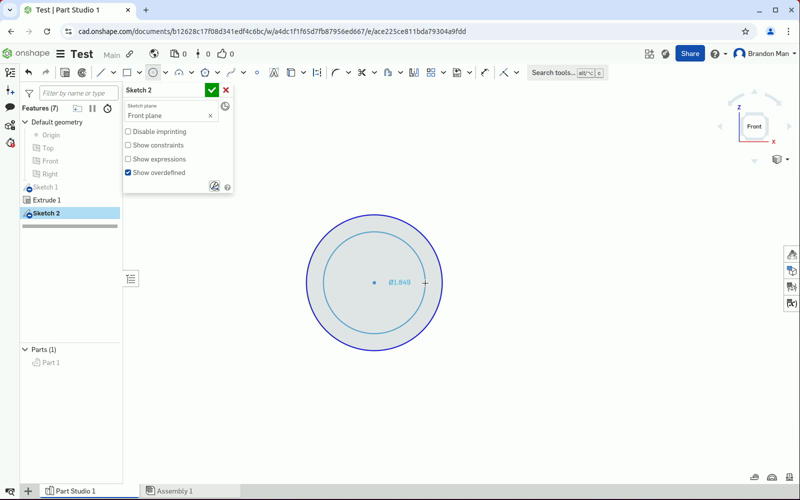
scroll(-6)
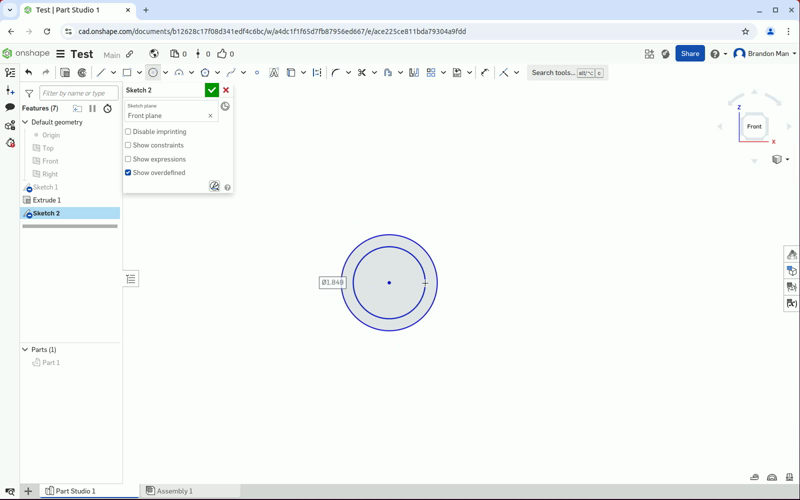
scroll(-6)
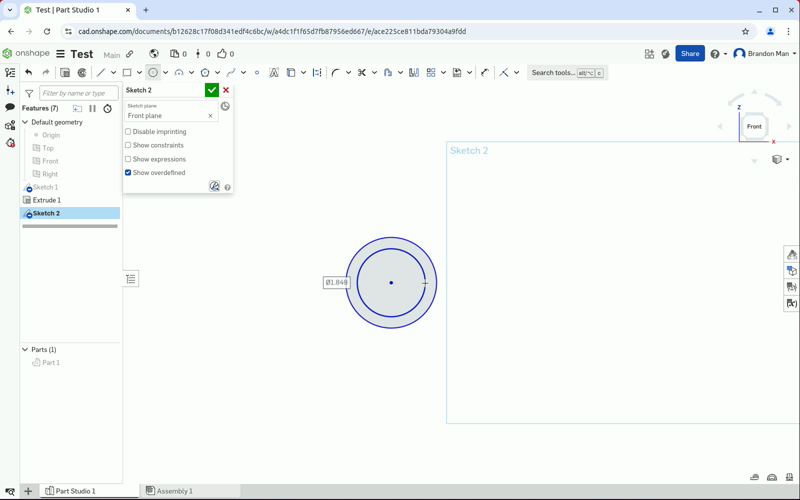
scroll(-6)
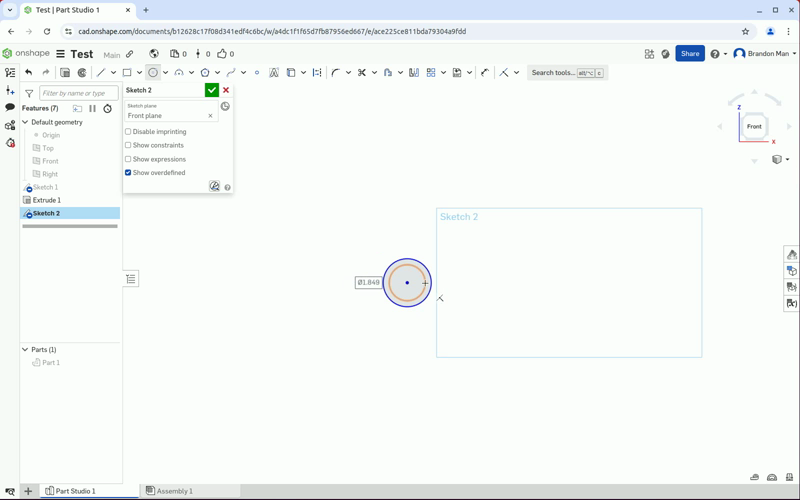
scroll(-6)
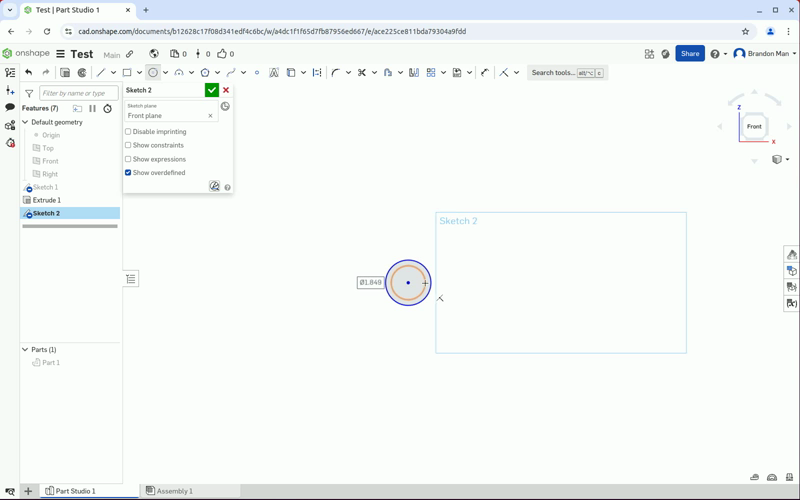
scroll(-6)
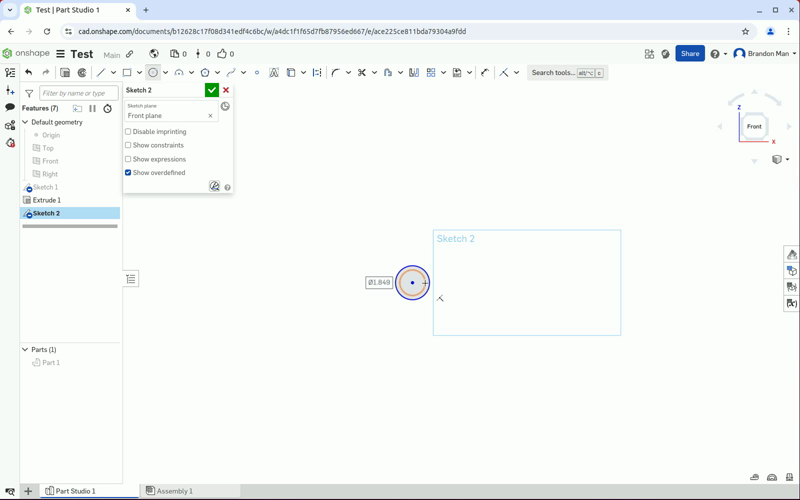
scroll(-6)
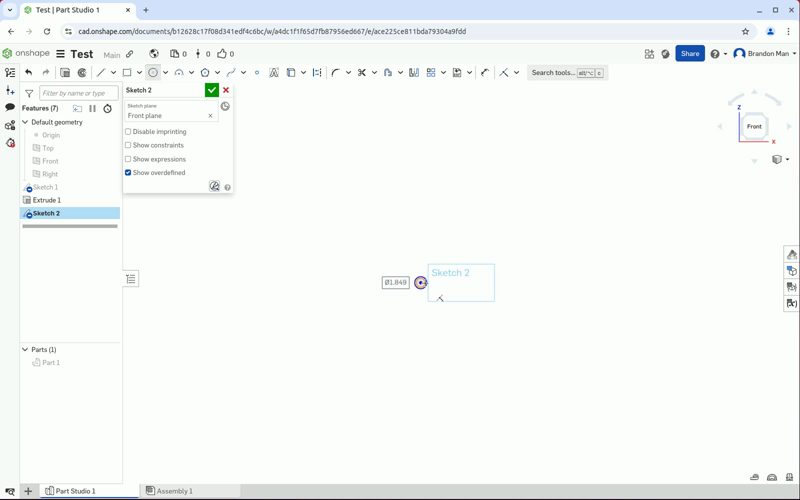
key(esc)
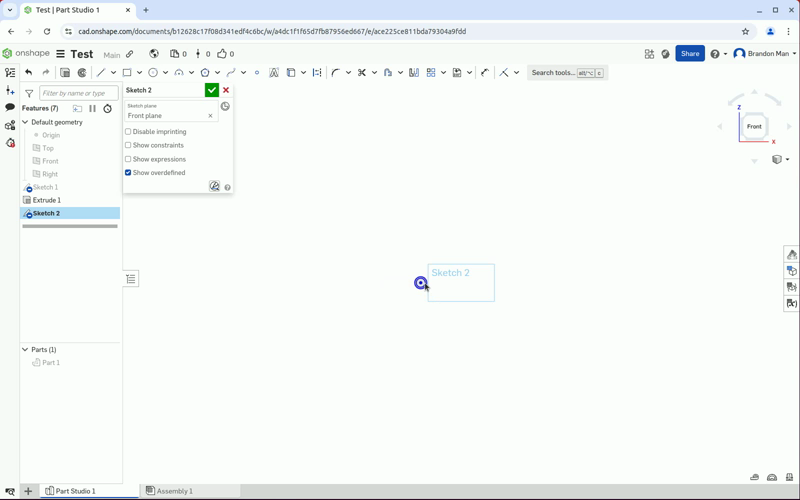
mouse_move(421, 278)
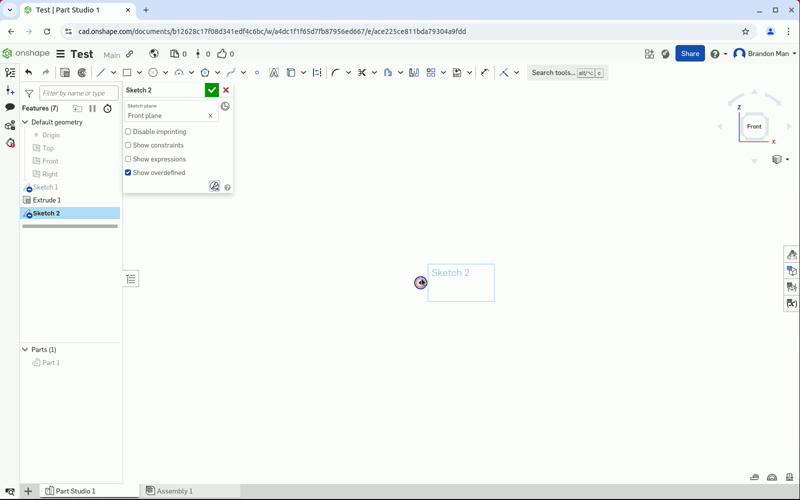
scroll(6)
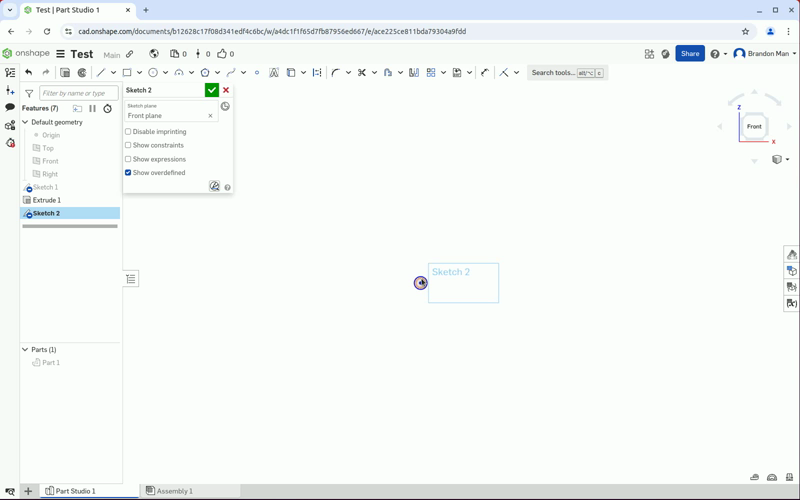
scroll(6)
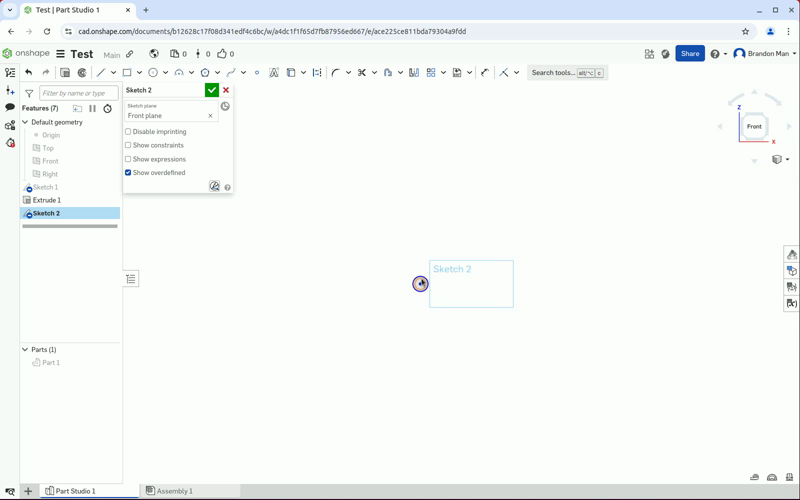
scroll(6)
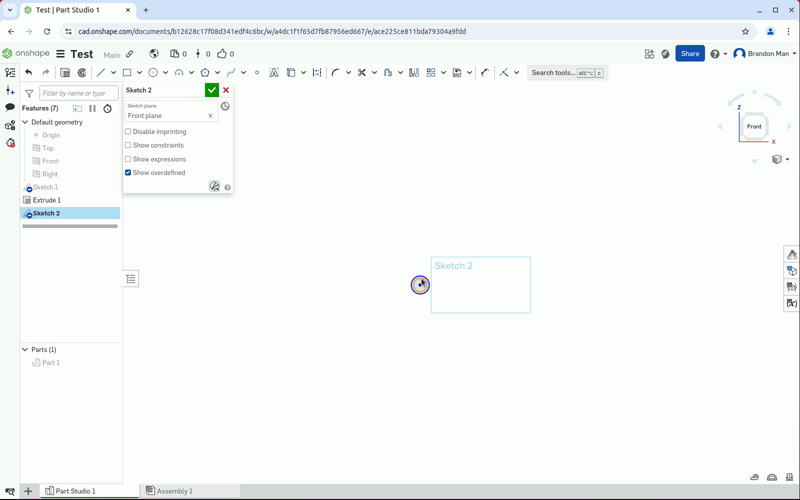
scroll(6)
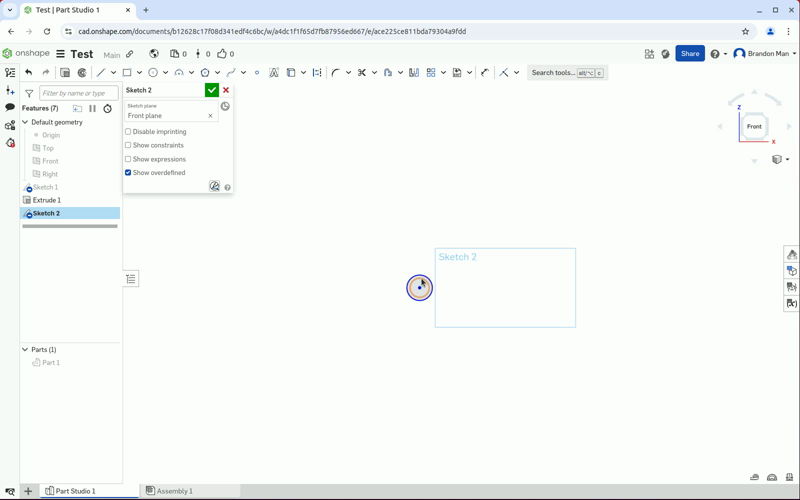
scroll(6)
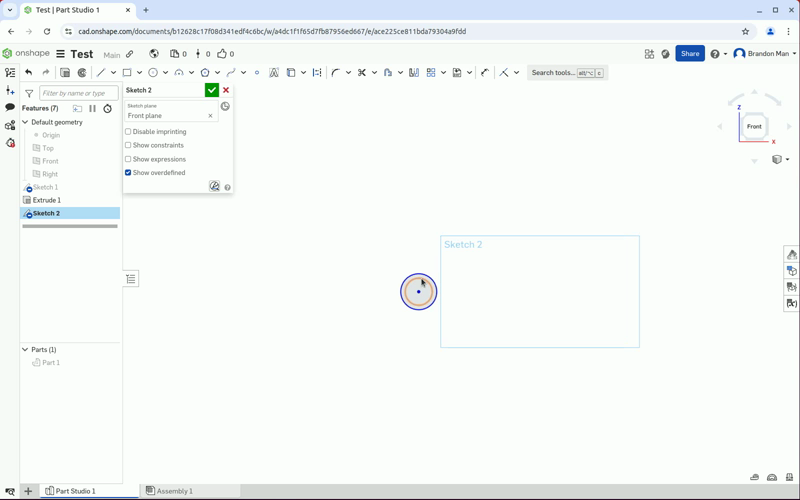
scroll(6)
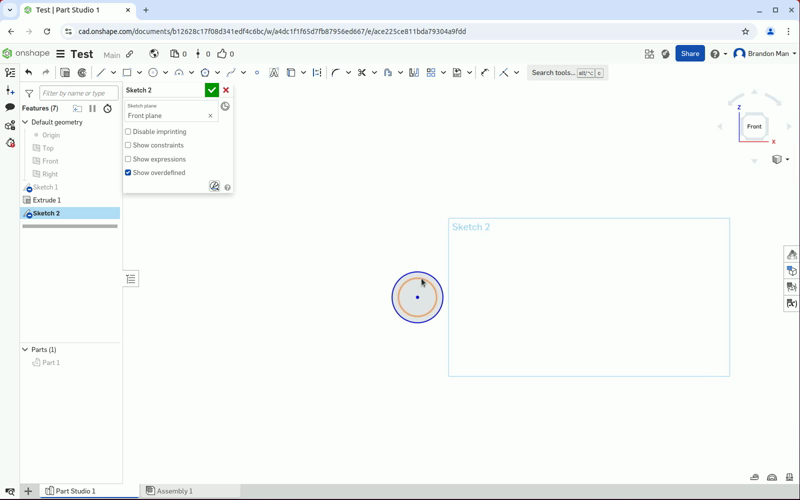
scroll(6)
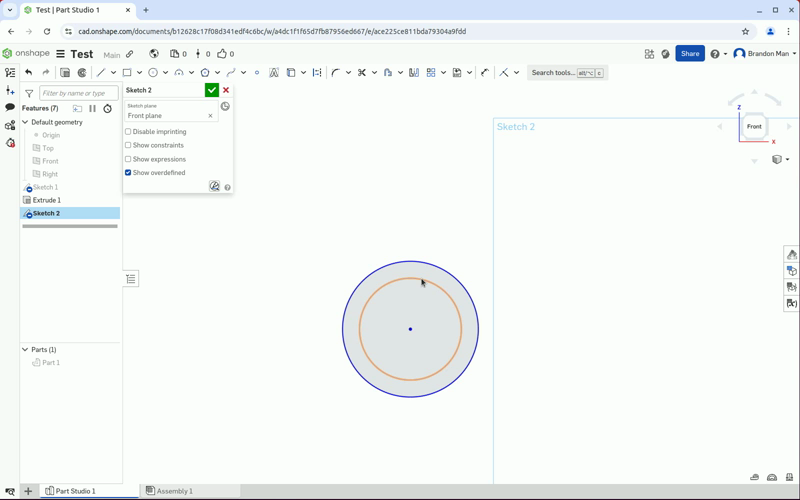
click(421, 278)
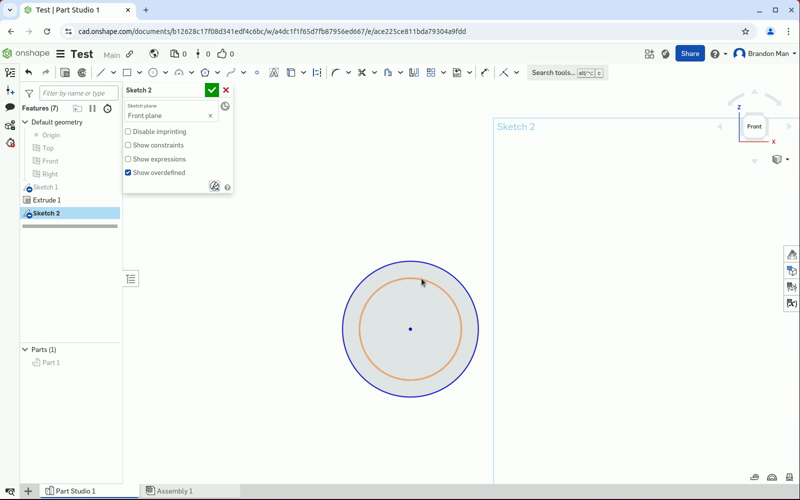
scroll(-6)
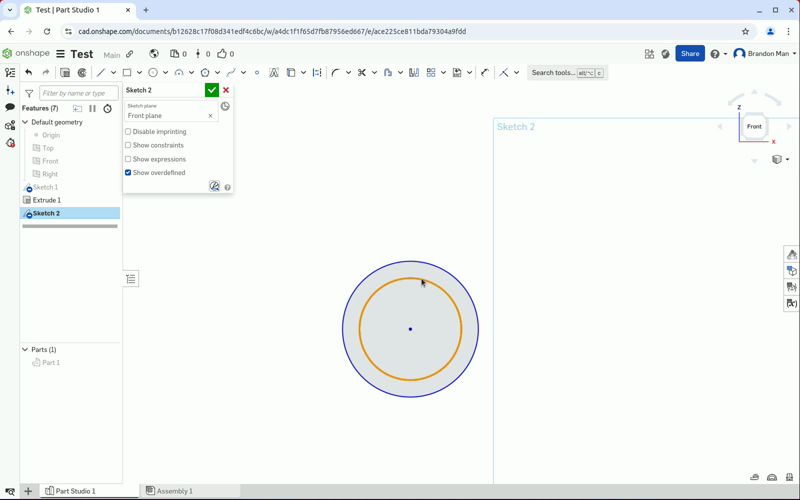
scroll(-6)
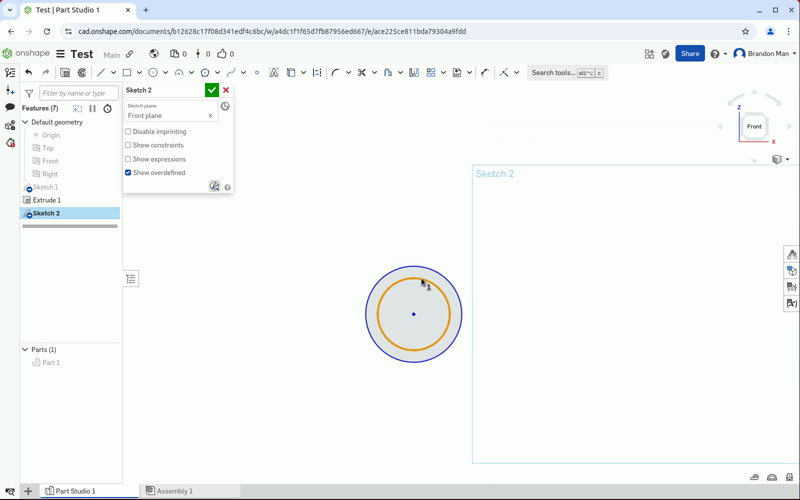
scroll(-6)
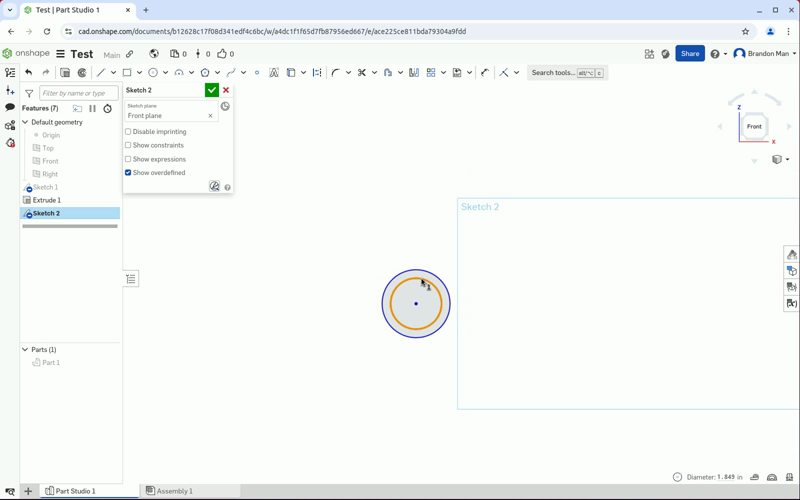
scroll(-6)
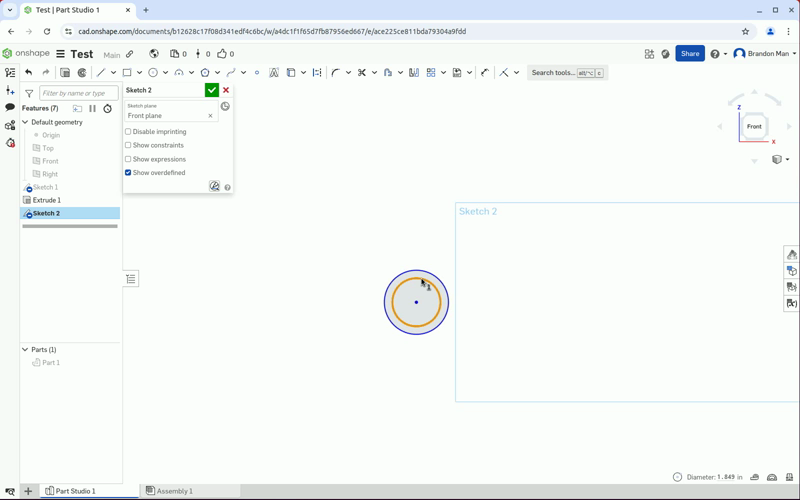
scroll(-6)
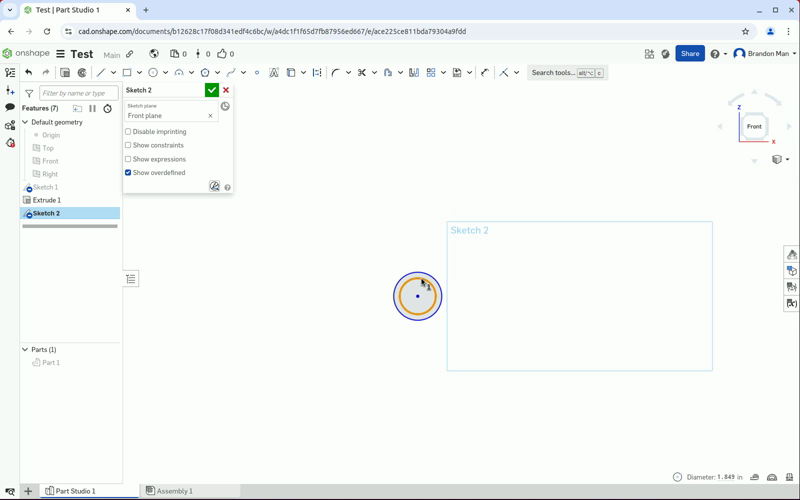
scroll(-6)
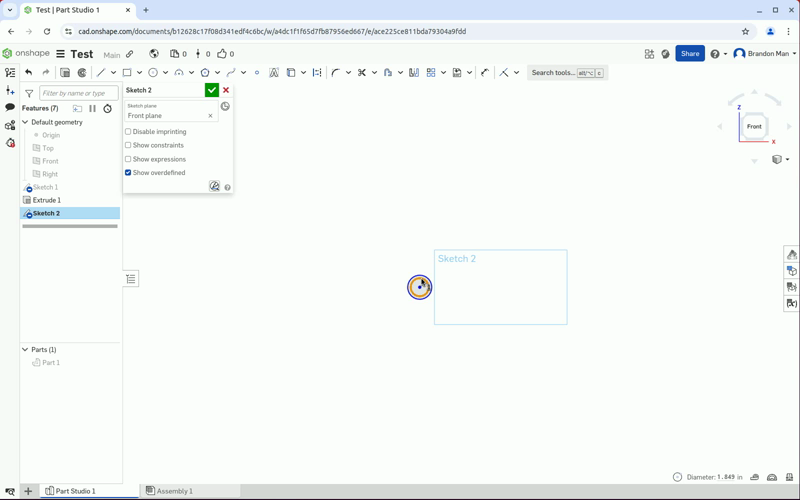
scroll(-6)
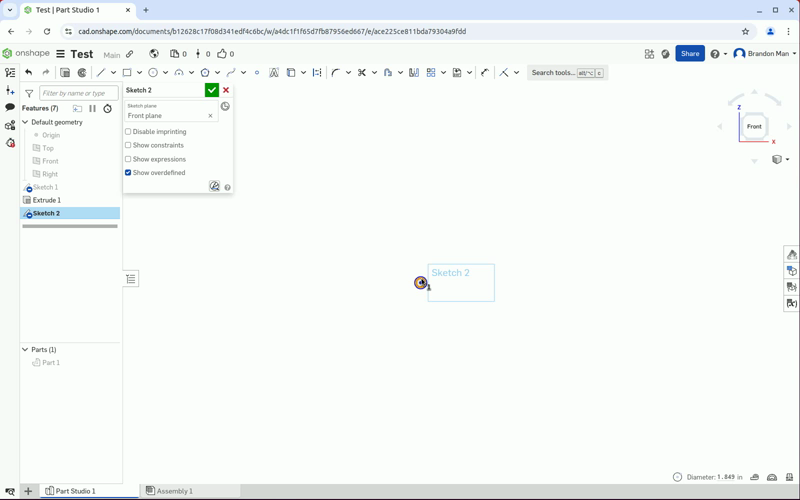
mouse_move(73, 352)
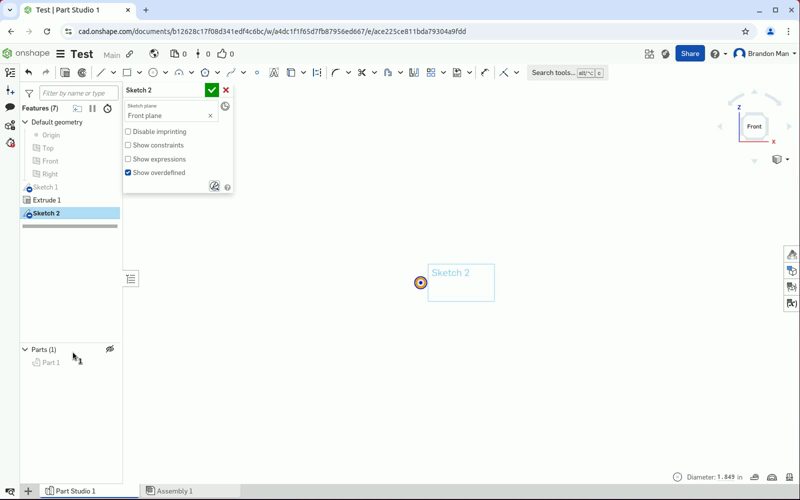
key(shift+y)
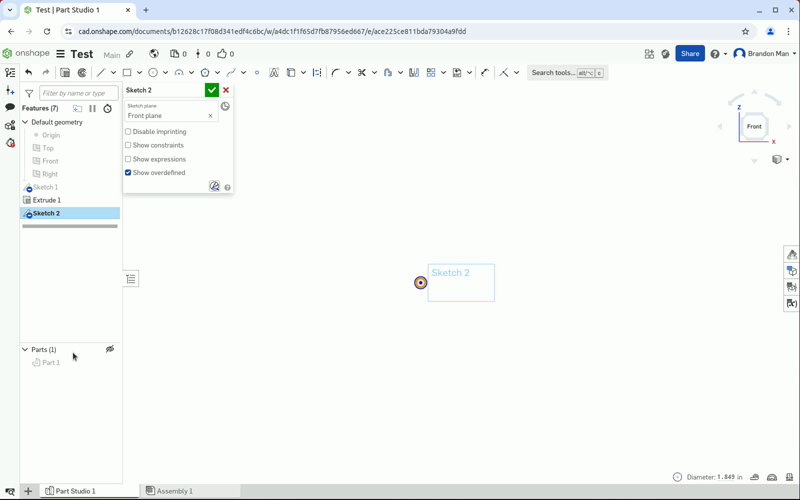
key(shift+e)
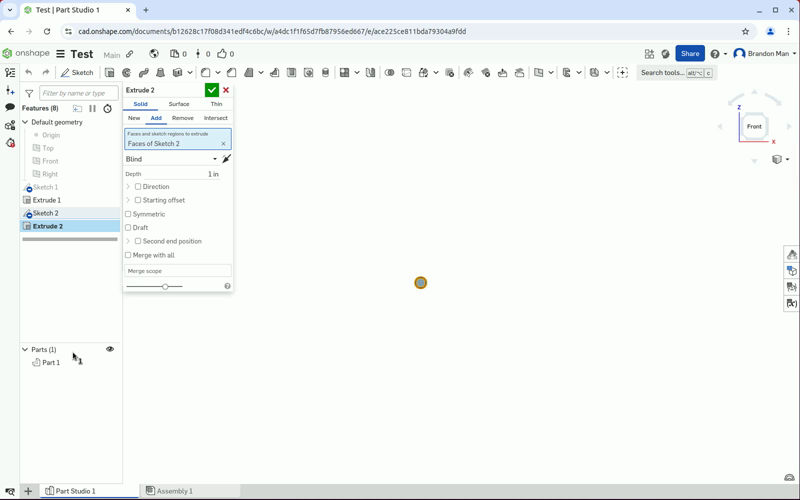
mouse_move(143, 106)
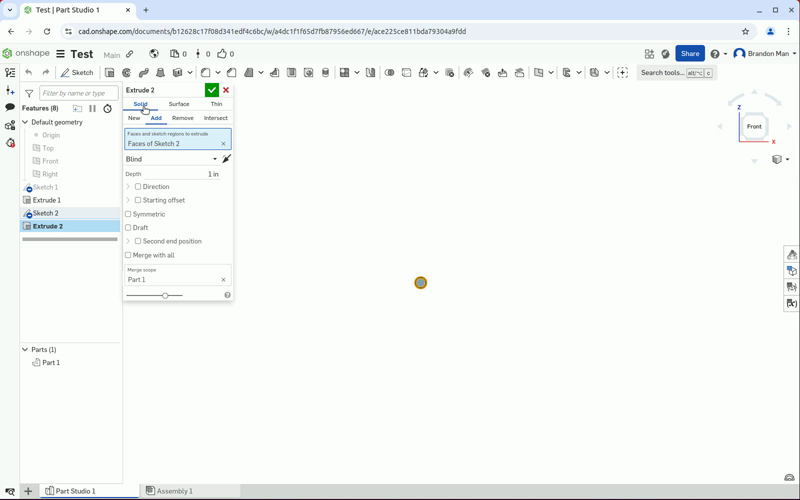
click(143, 106)
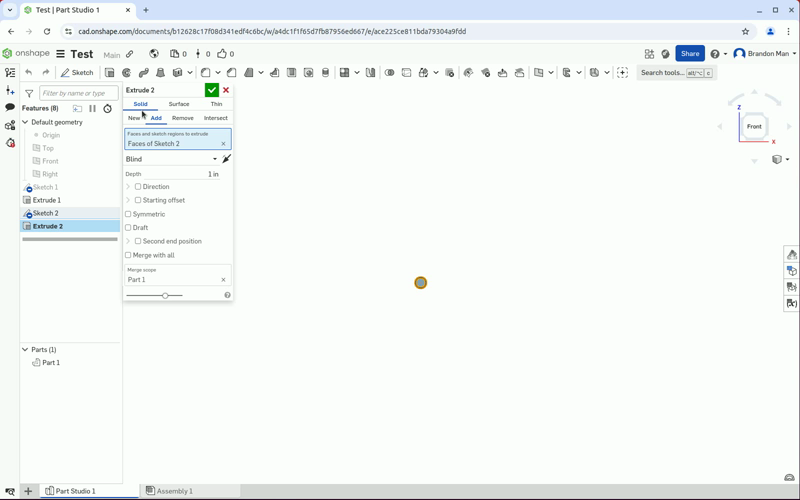
mouse_move(137, 120)
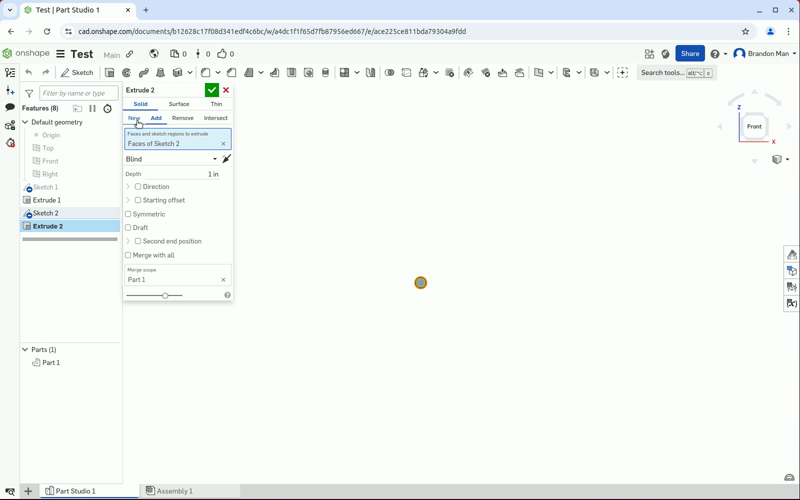
click(137, 120)
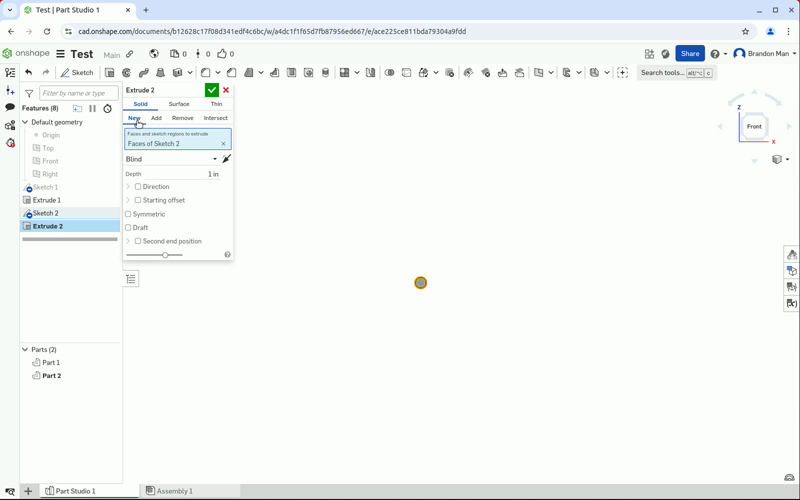
key(tab, 4)
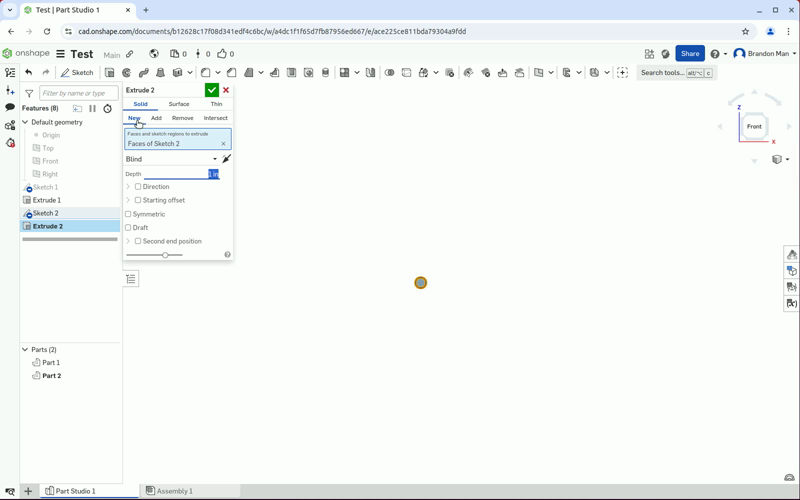
text(6.258)
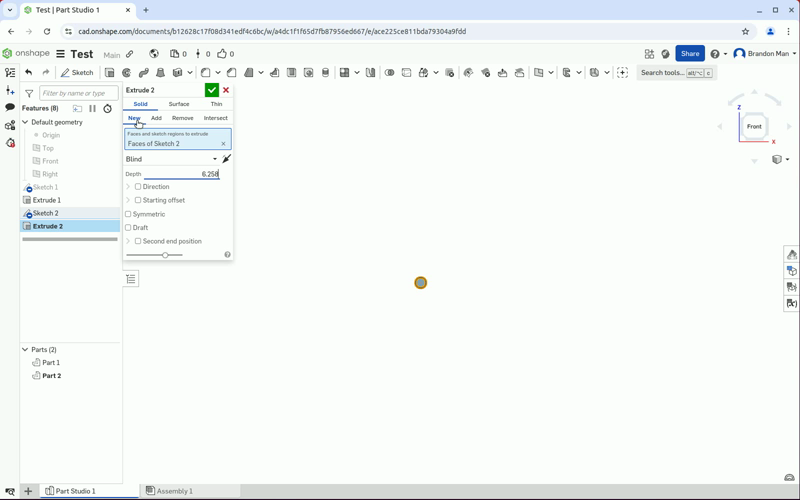
key(tab, 3)
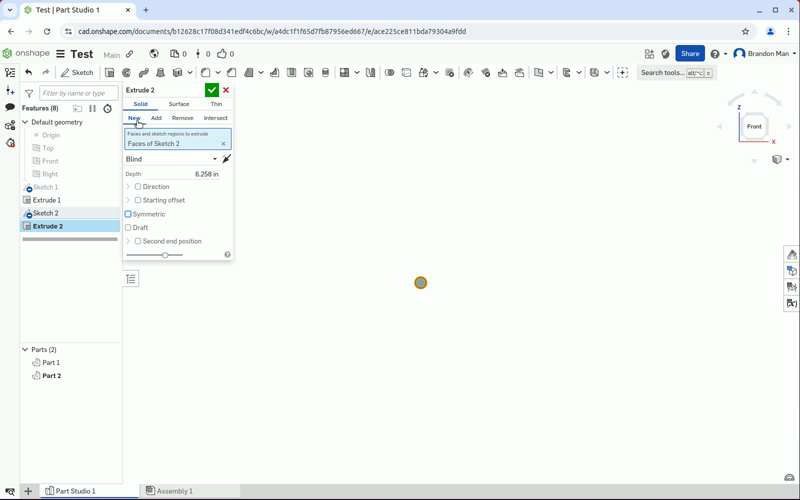
key(space)
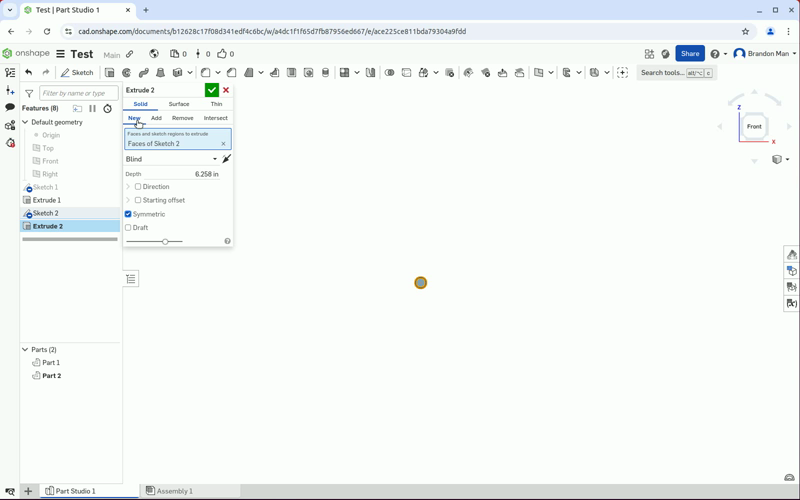
key(enter)
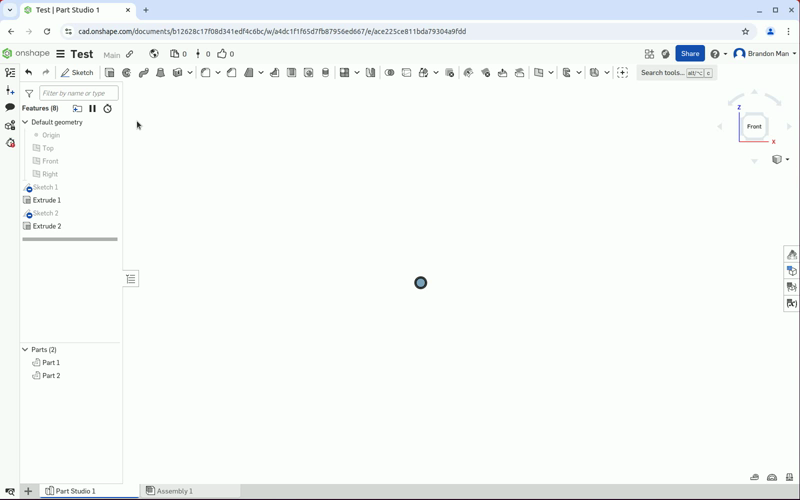
key(shift+h)
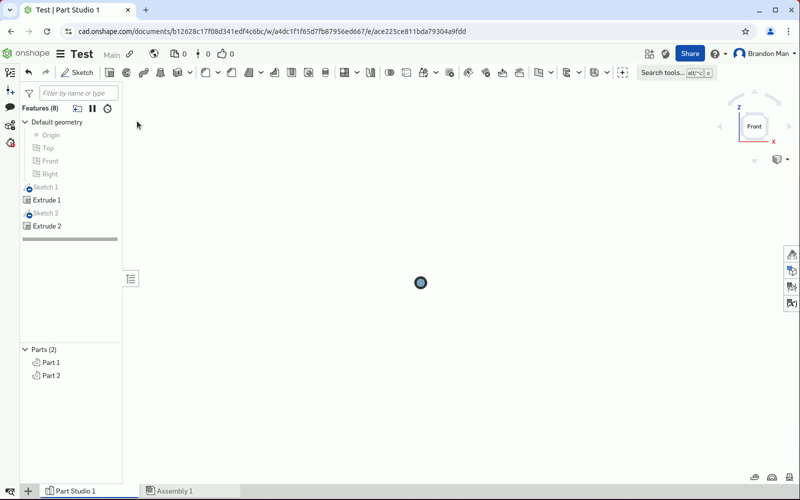
key(shift+h)
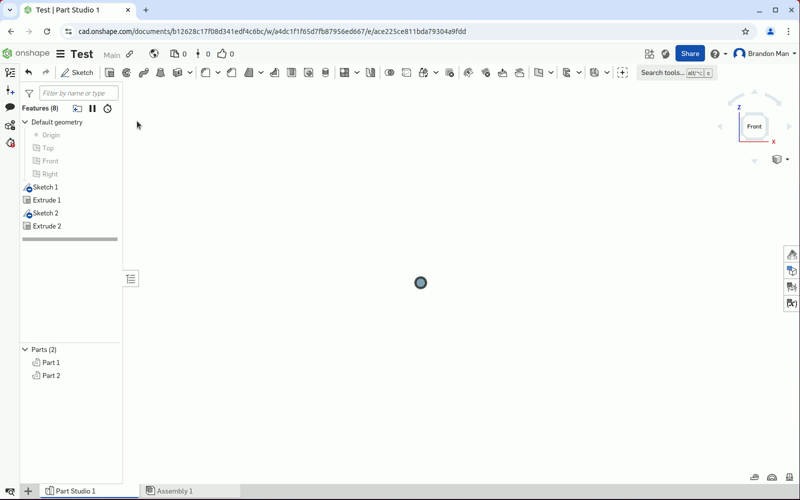
key(shift+7)
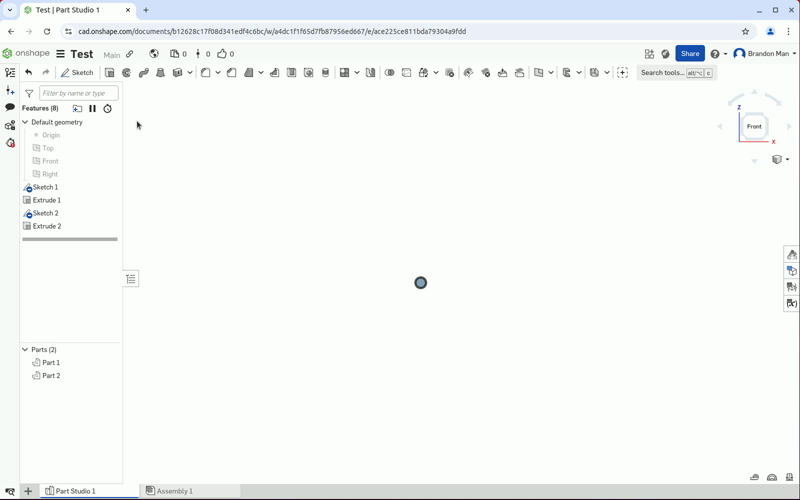
key(left, 2)
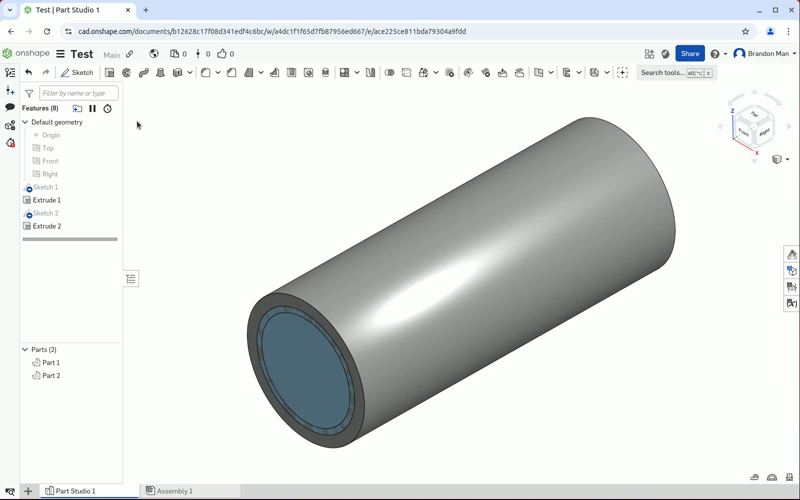
key(down, 2)
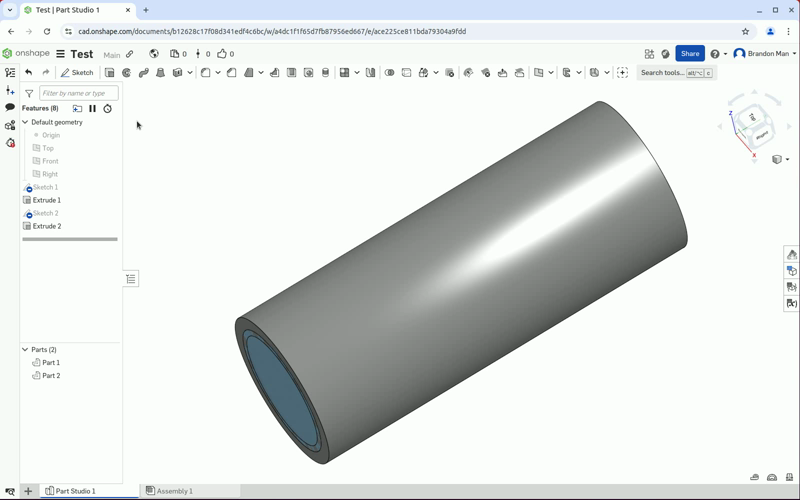
key(up, 2)
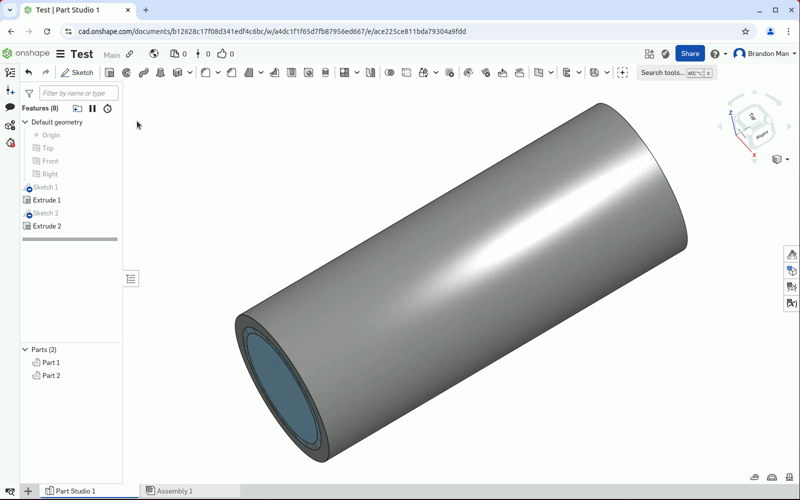
key(right, 2)
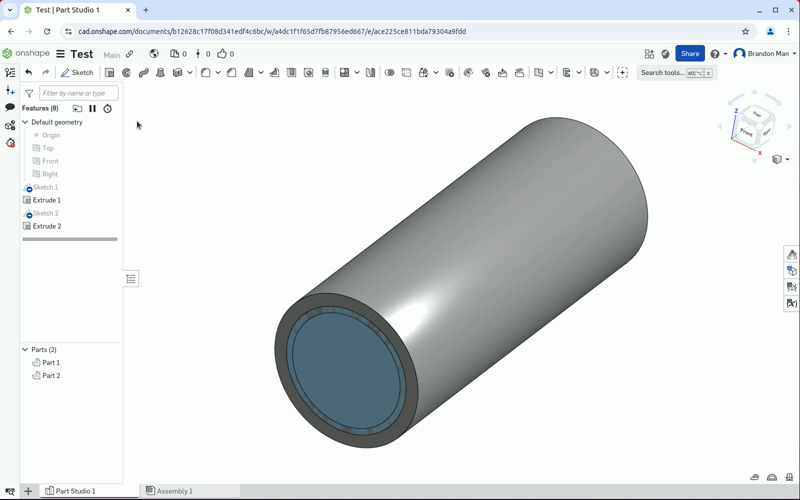
mouse_move(73, 189)
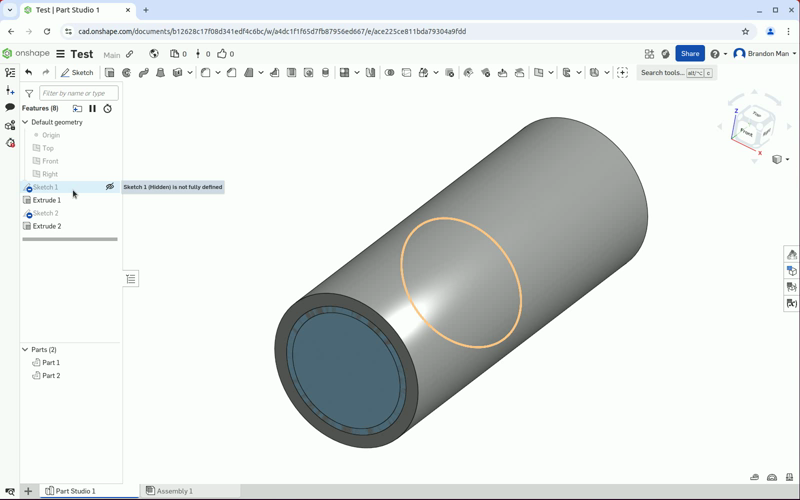
click(73, 189)